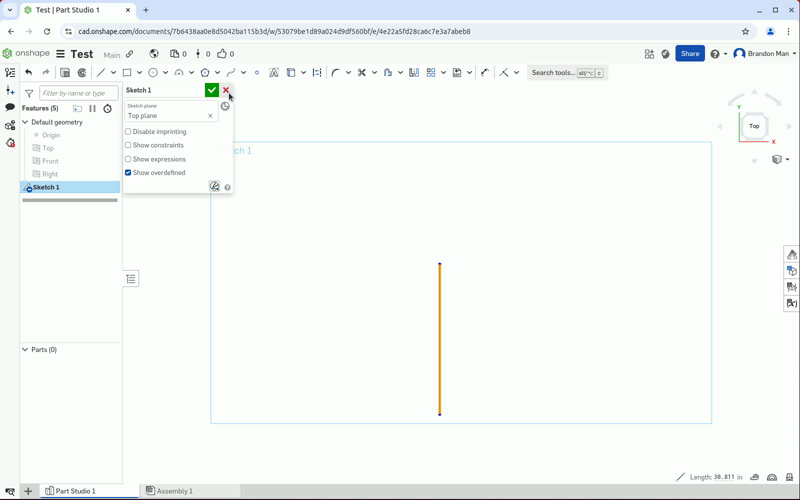
key(shift+h)
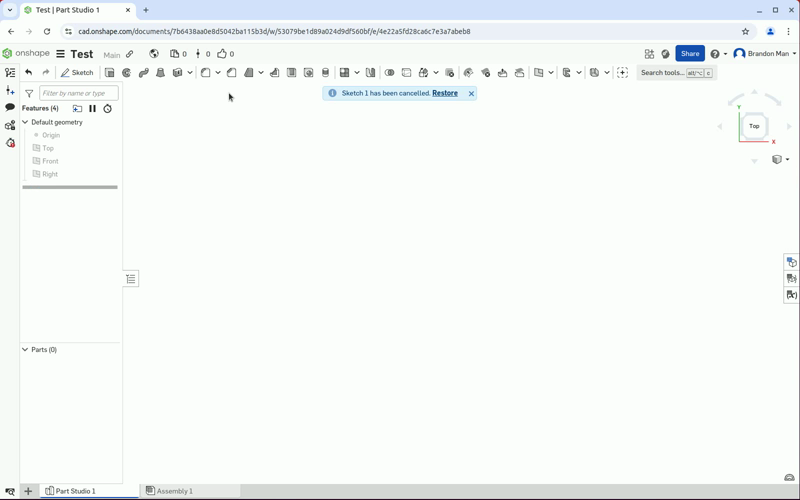
mouse_move(73, 352)
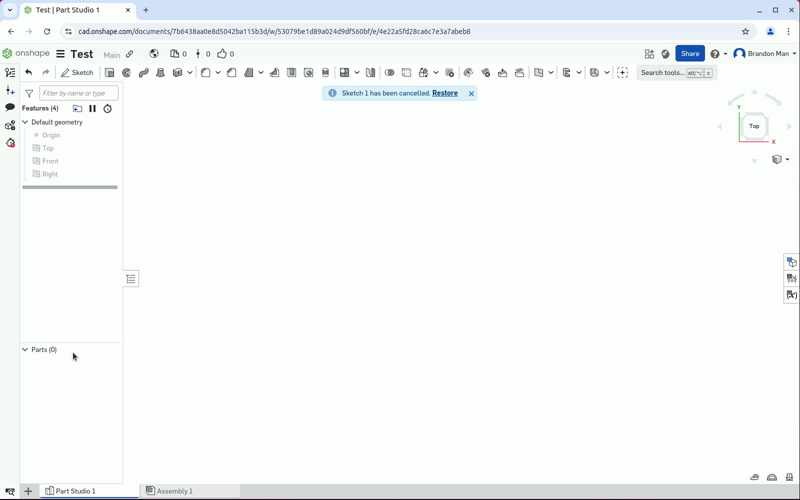
key(y)
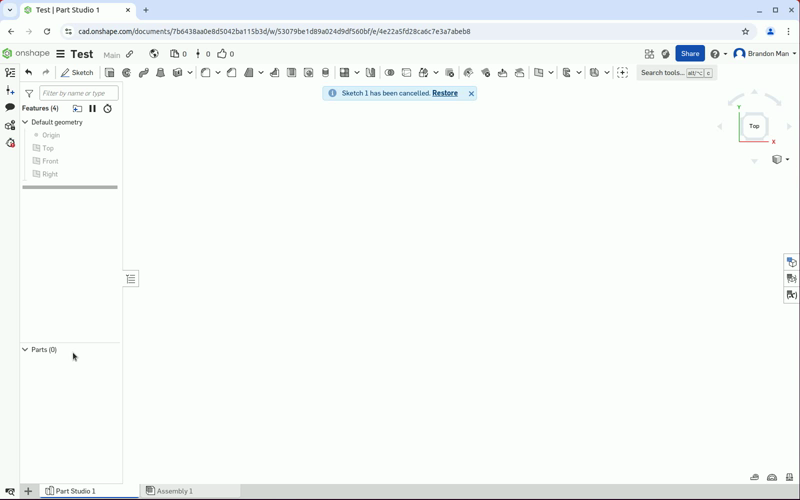
key(shift+p)
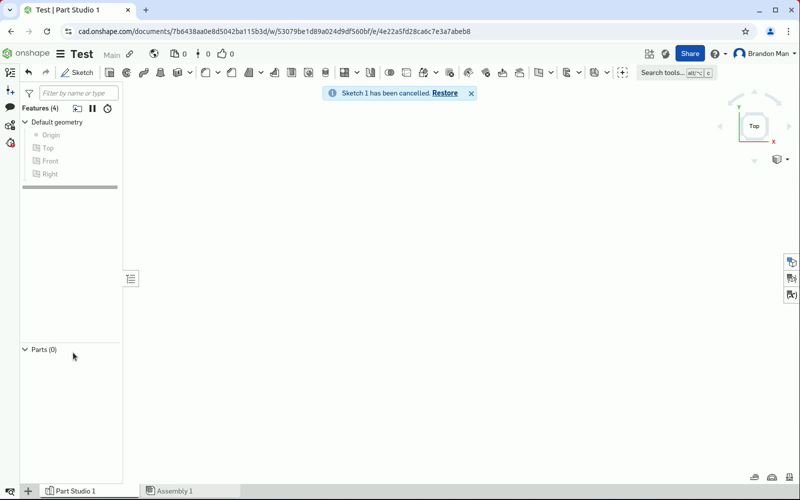
key(space)
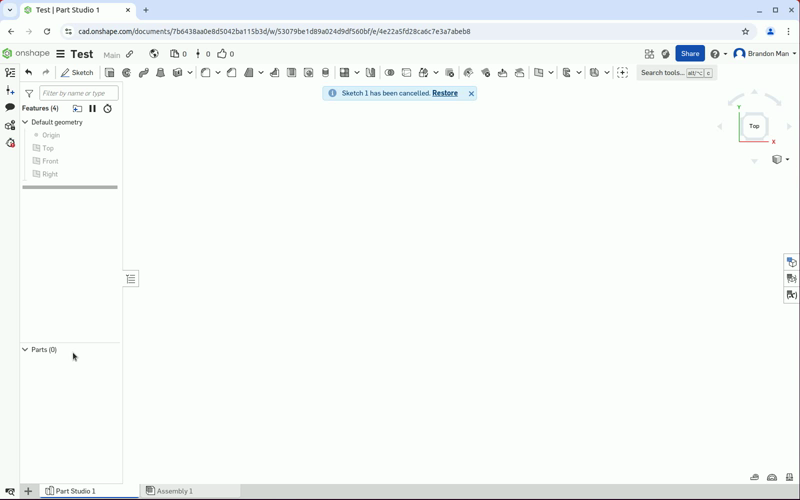
key_down(shift)
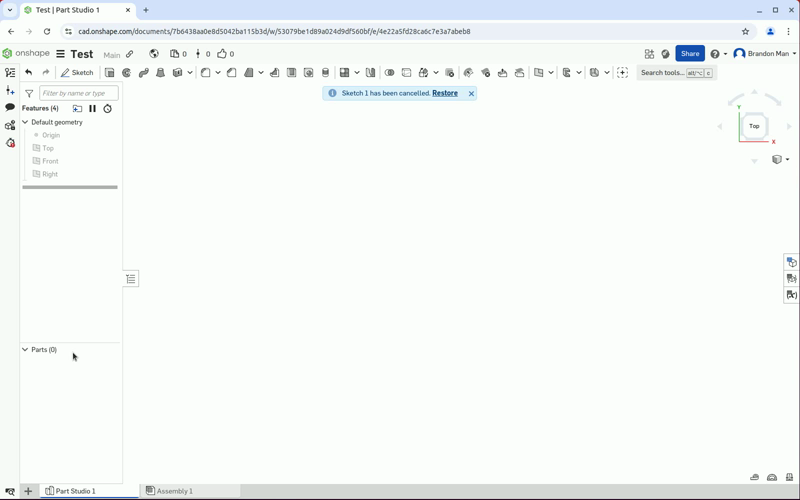
key(up)
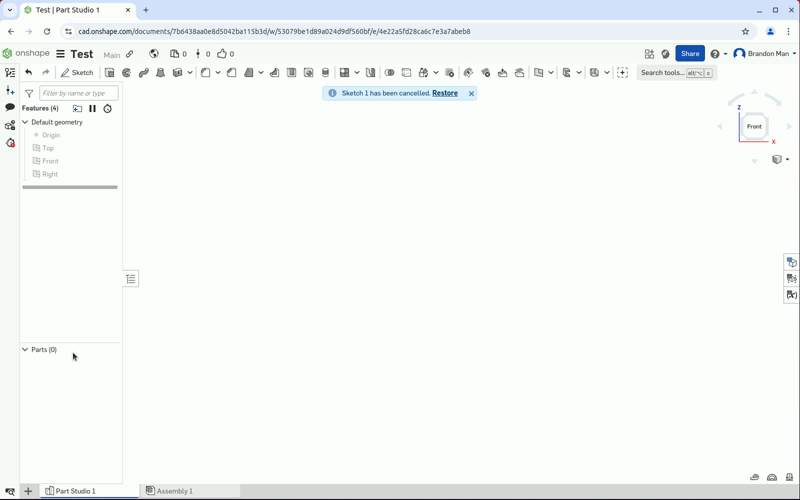
key_up(shift)
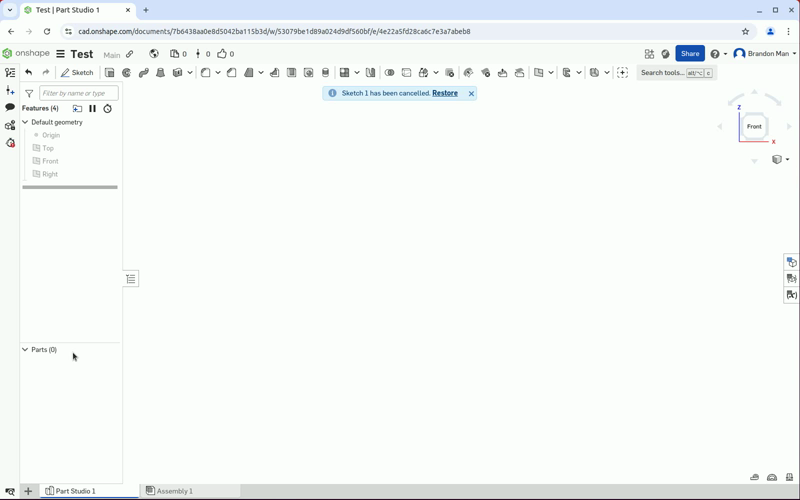
mouse_move(73, 352)
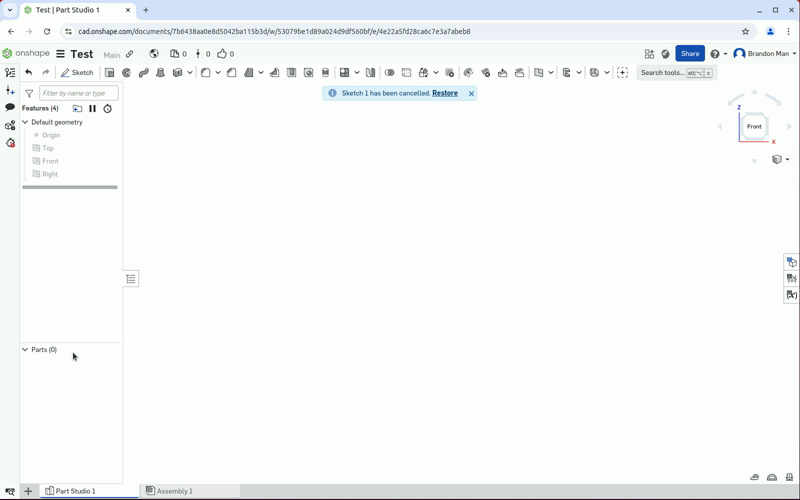
key(shift+y)
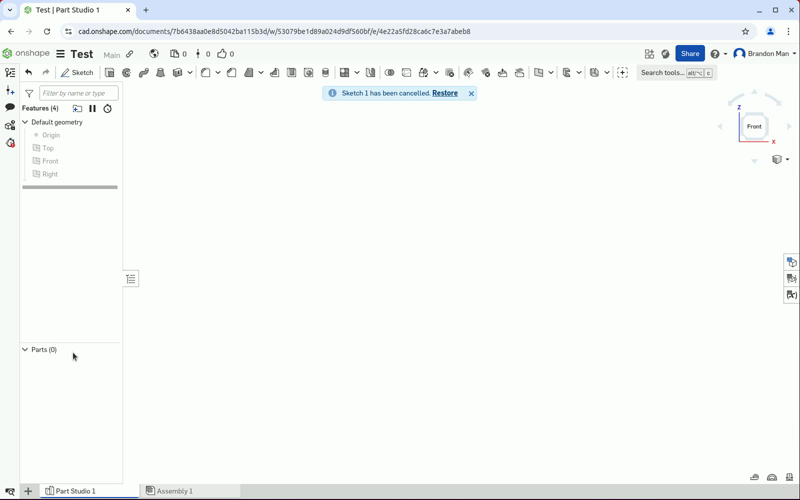
key(shift+s)
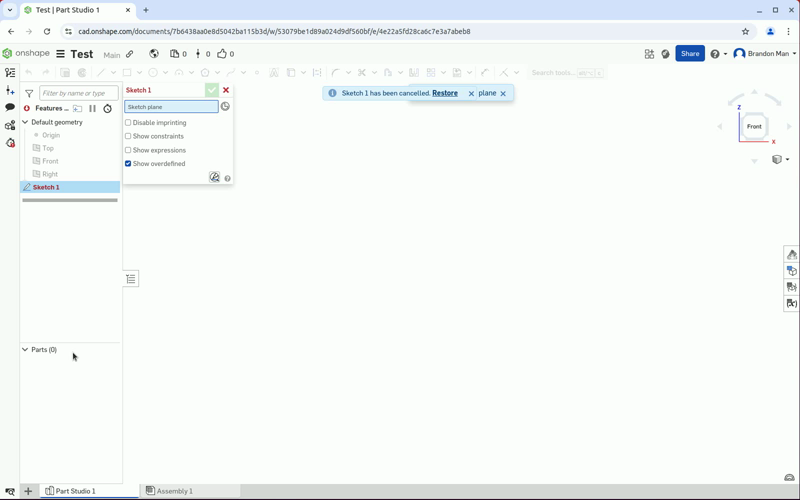
mouse_move(73, 163)
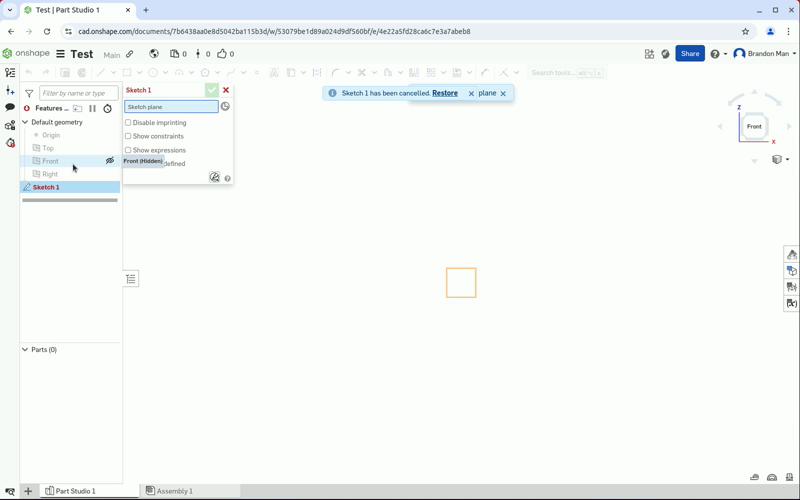
click(73, 163)
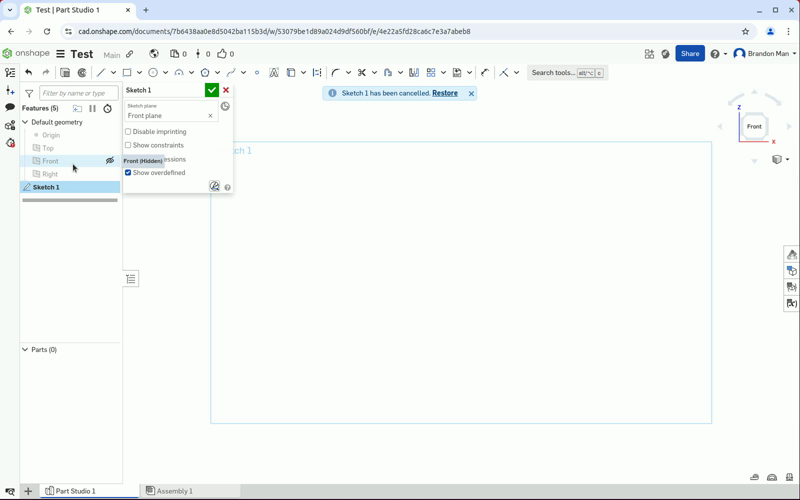
mouse_move(73, 352)
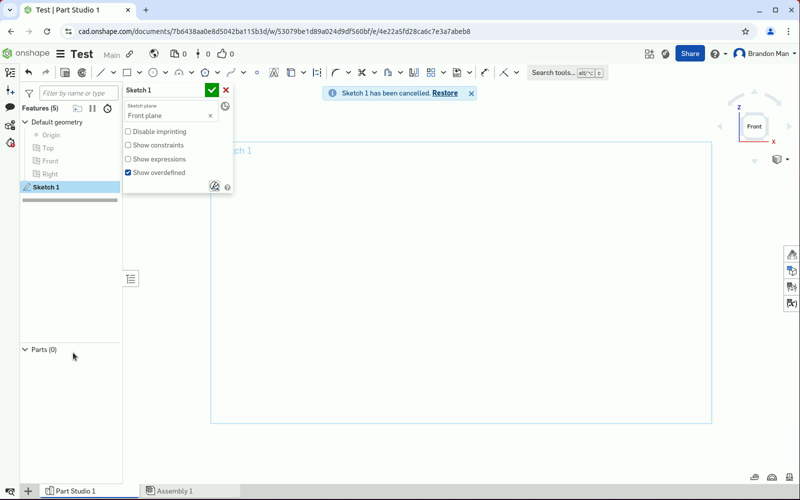
key(y)
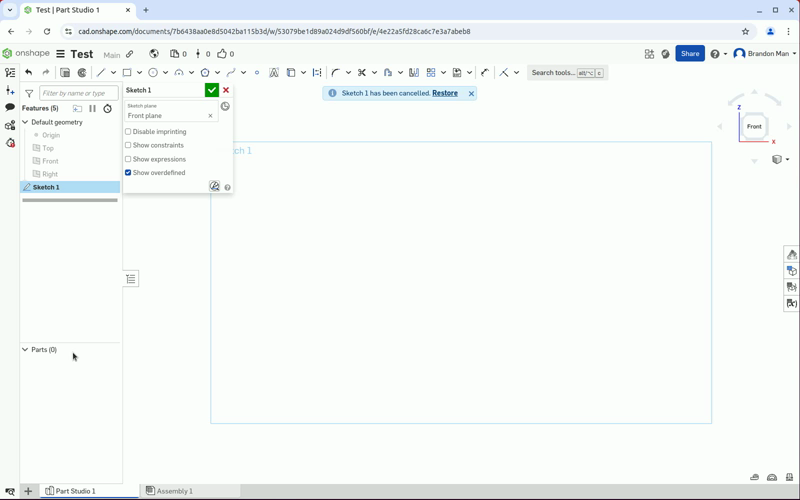
key(l)
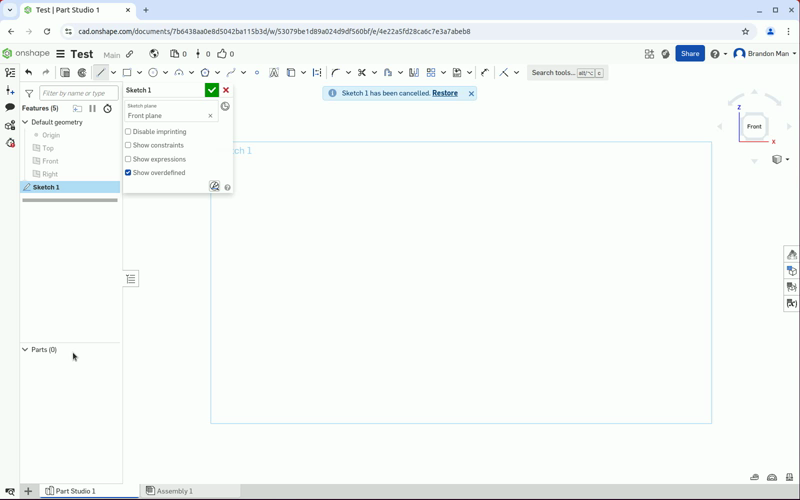
key_down(shift)
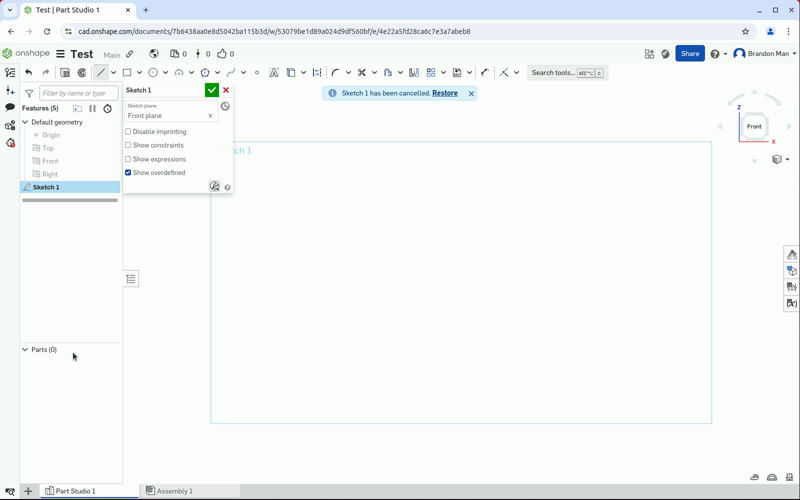
mouse_move(460, 282)
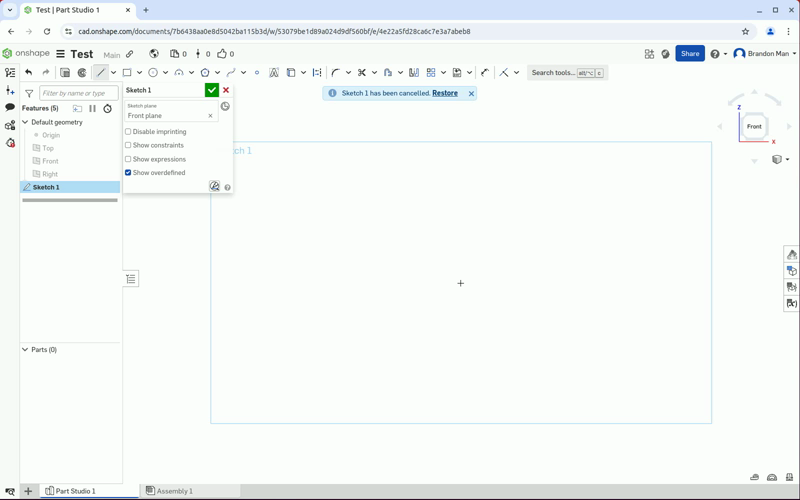
click(460, 282)
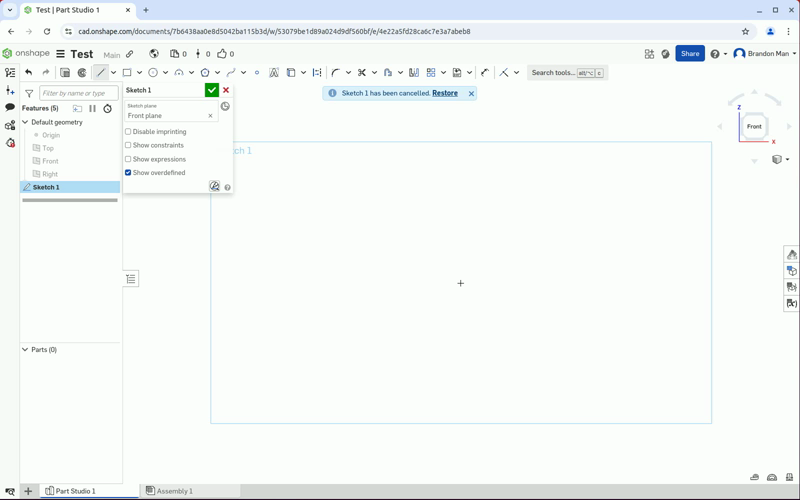
key_up(shift)
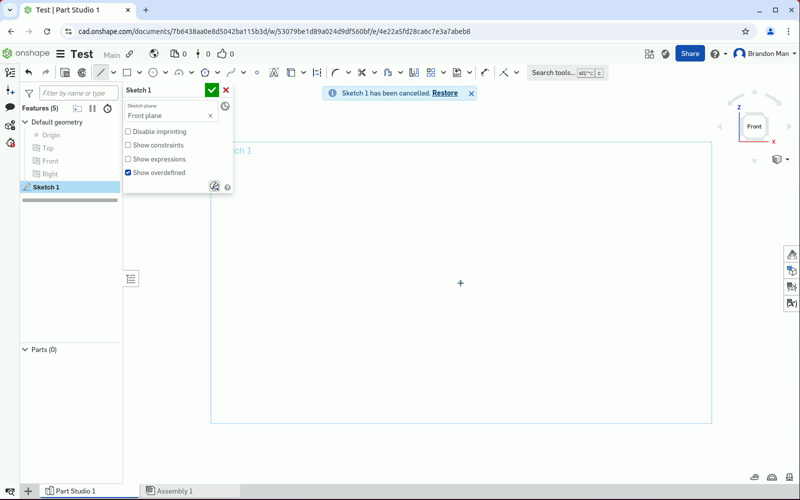
key_down(shift)
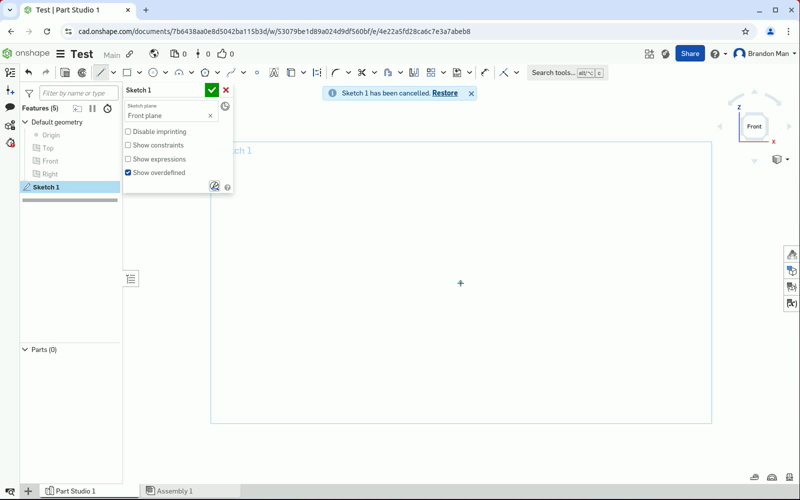
mouse_move(573, 217)
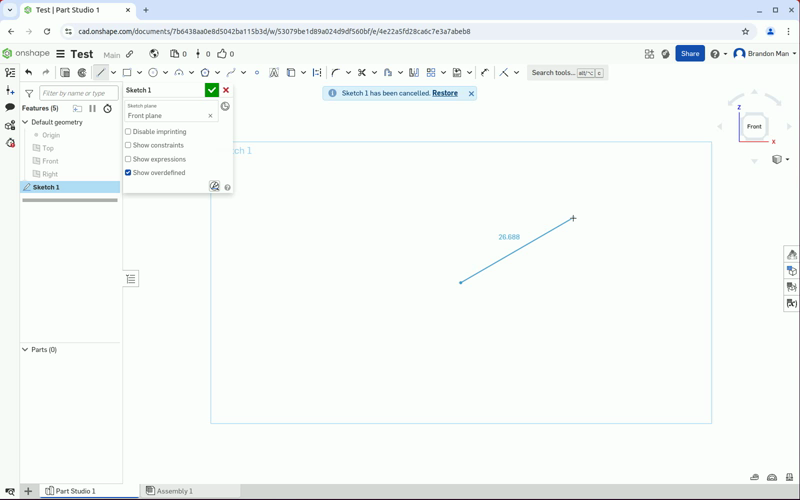
click(573, 217)
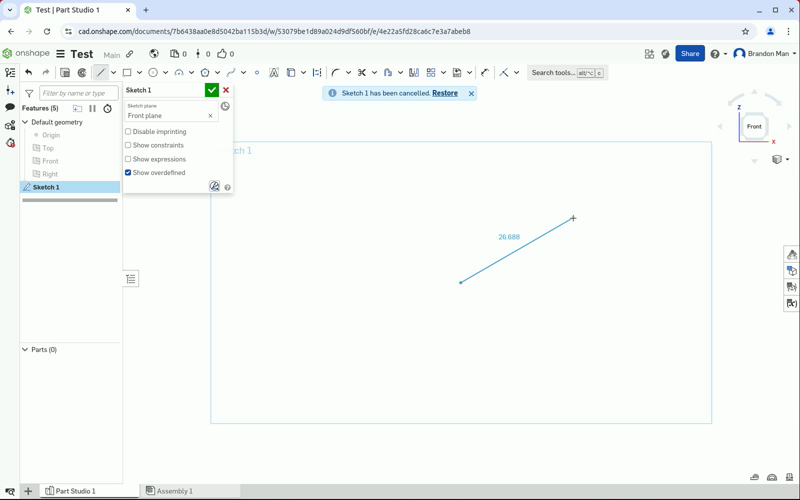
key_up(shift)
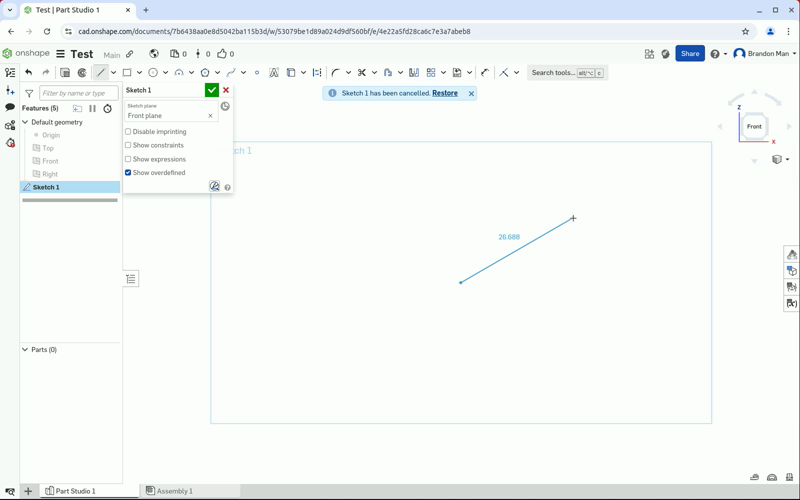
key_down(shift)
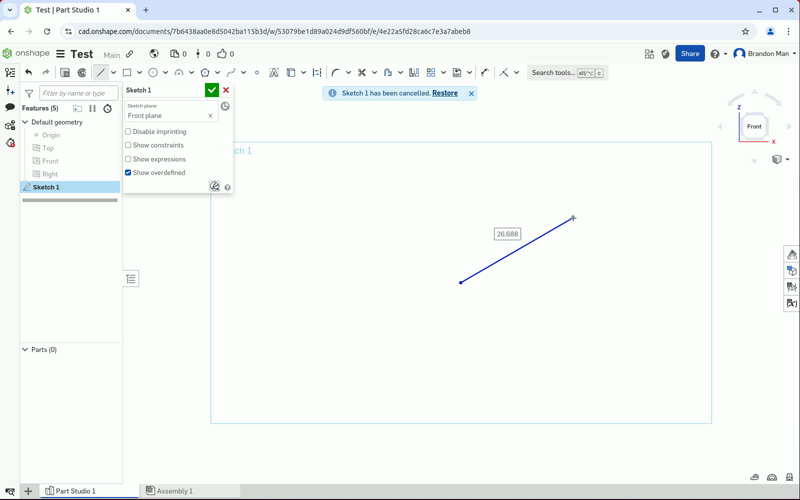
mouse_move(460, 217)
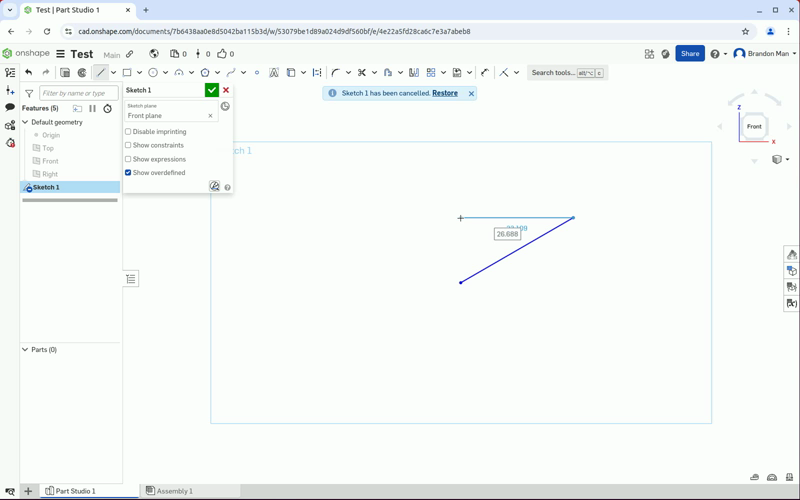
click(460, 217)
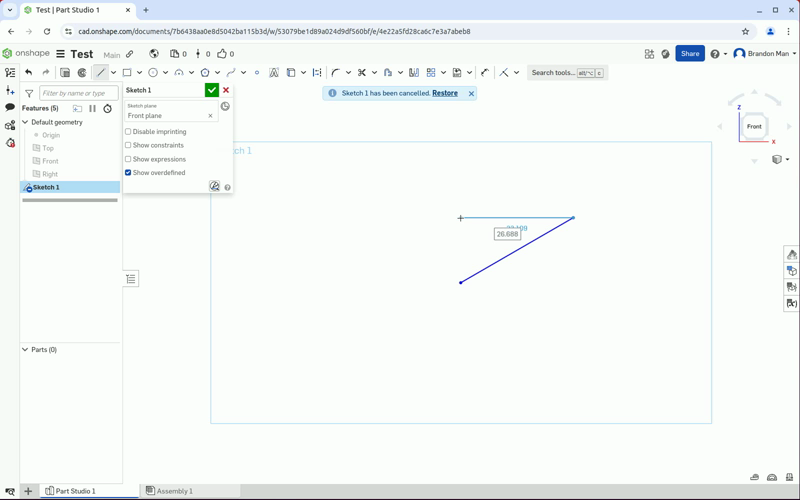
key_up(shift)
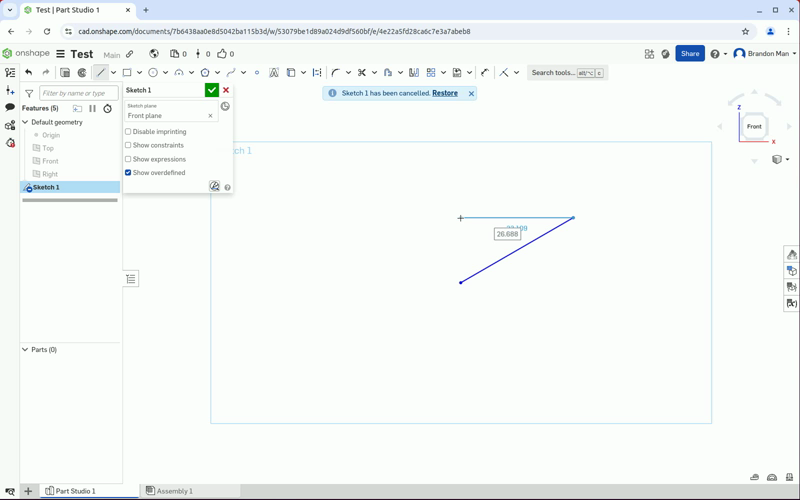
key_down(shift)
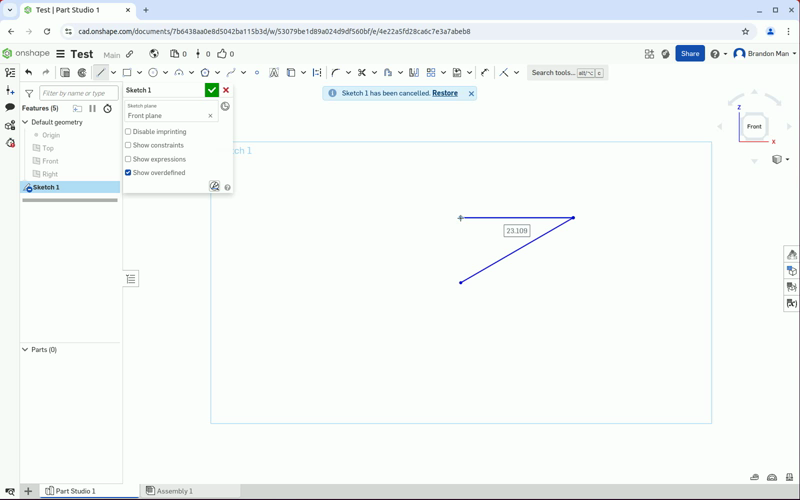
mouse_move(460, 282)
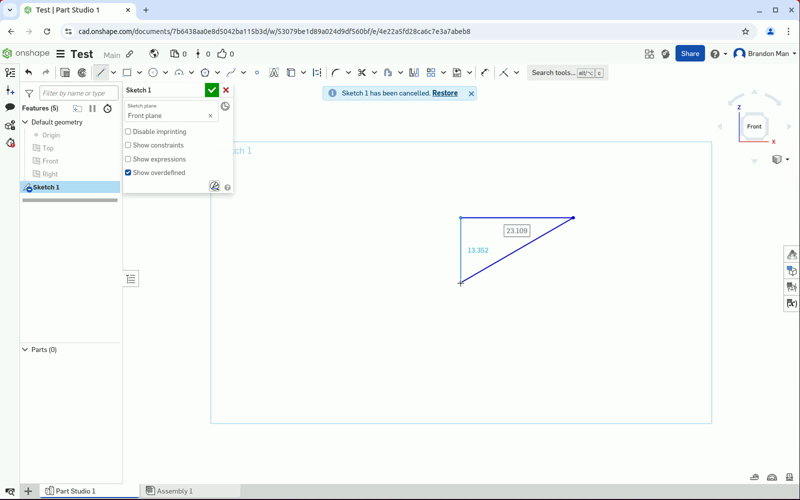
key_up(shift)
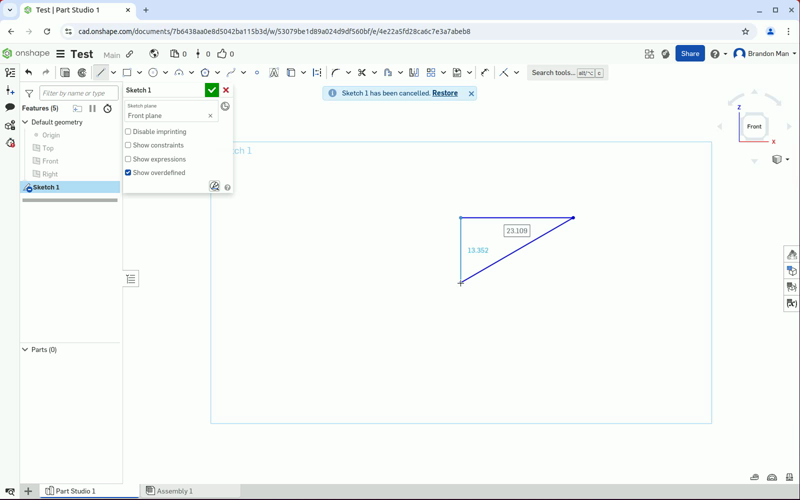
click(460, 282)
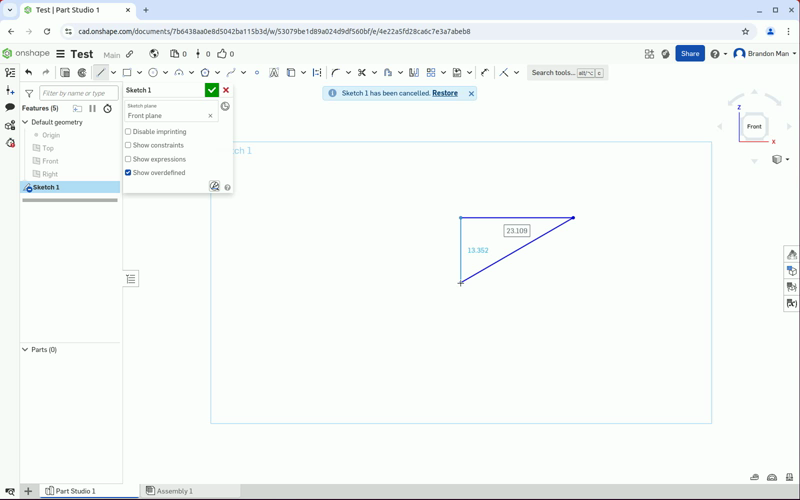
key(esc)
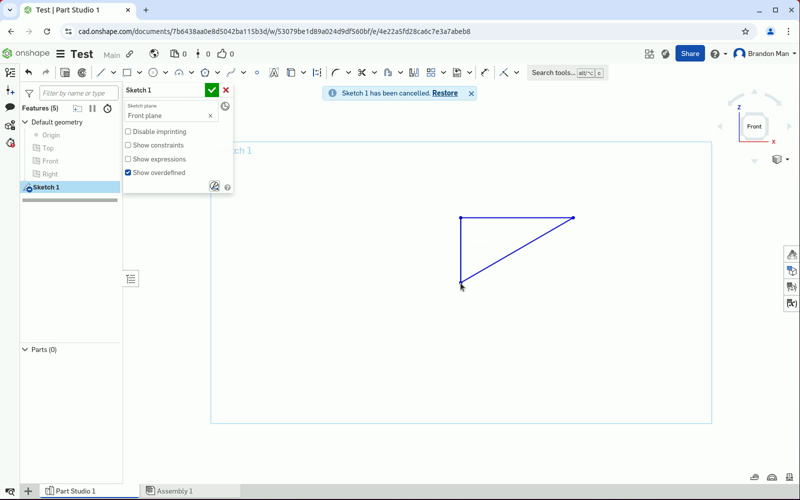
mouse_move(525, 235)
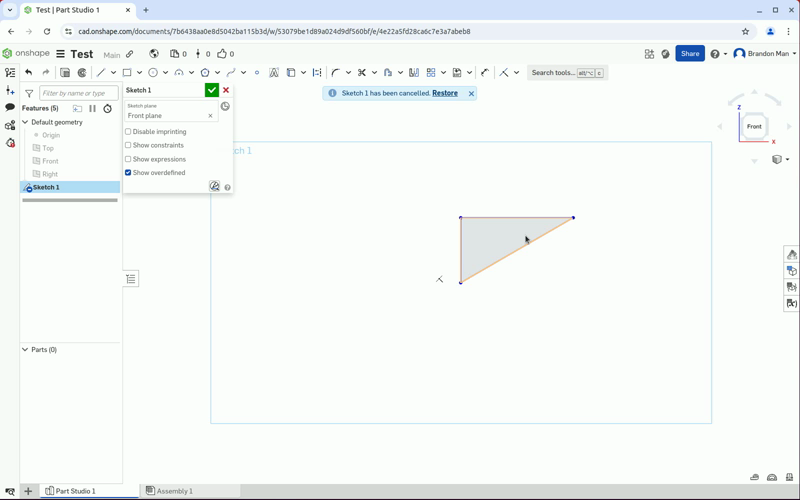
click(525, 235)
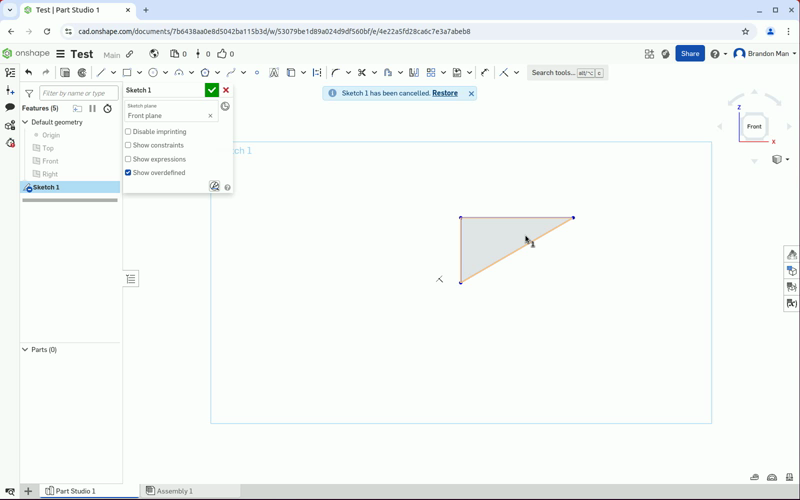
mouse_move(73, 352)
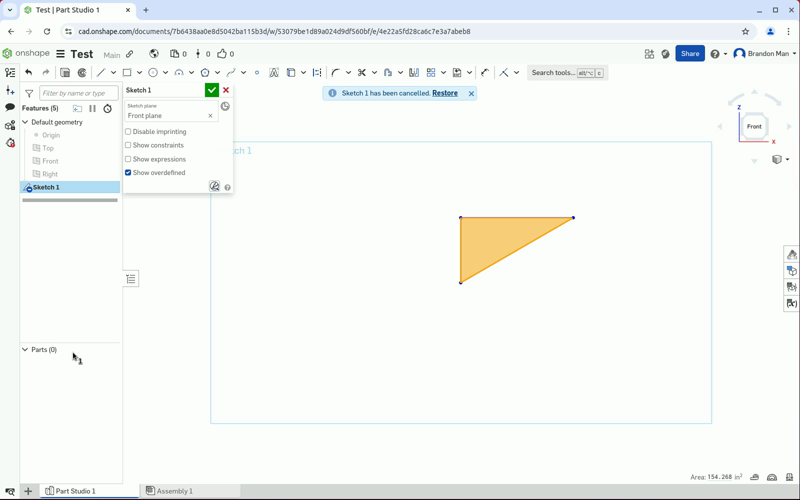
key(shift+y)
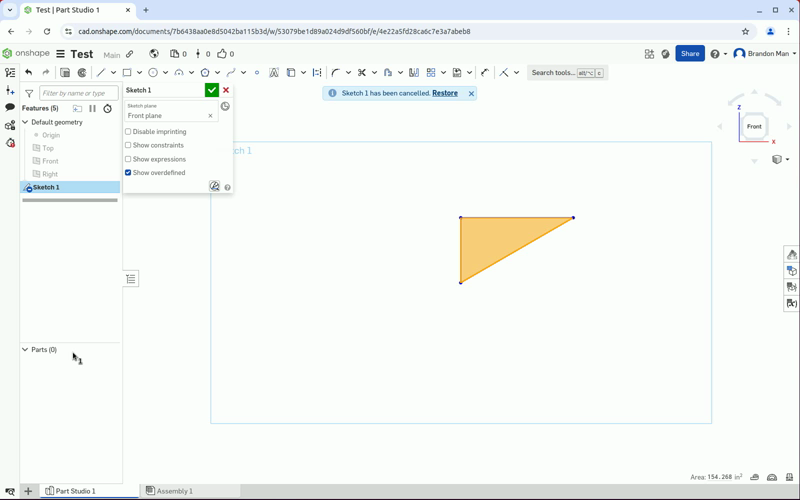
key(shift+e)
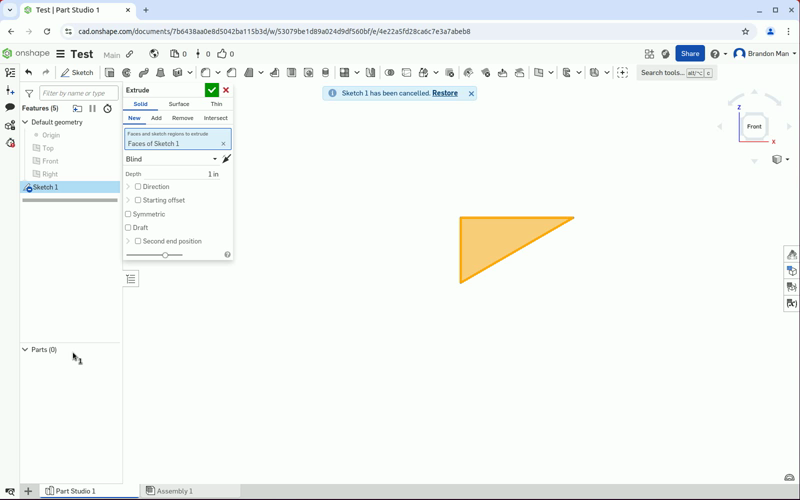
mouse_move(143, 106)
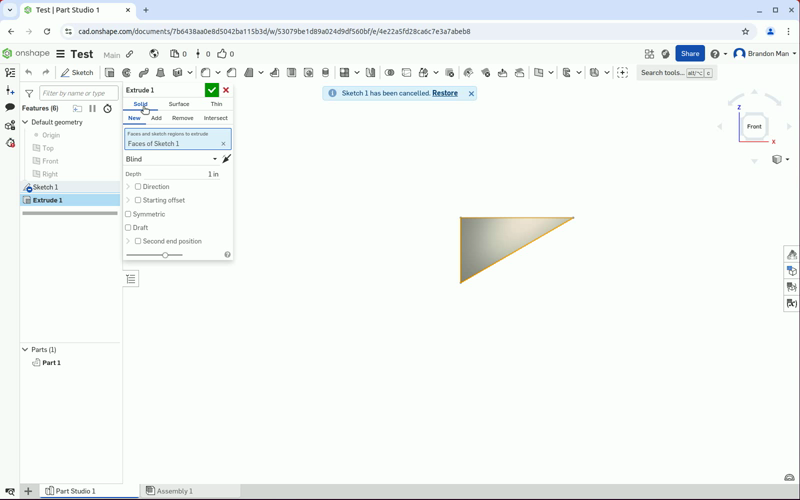
click(143, 106)
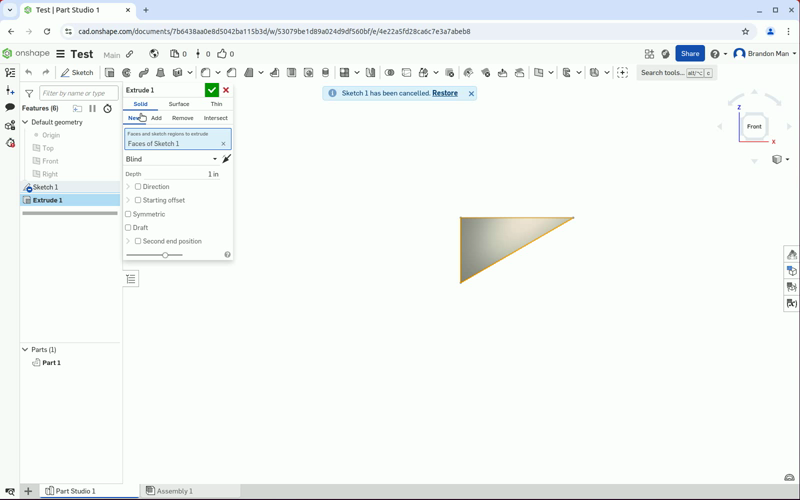
mouse_move(137, 120)
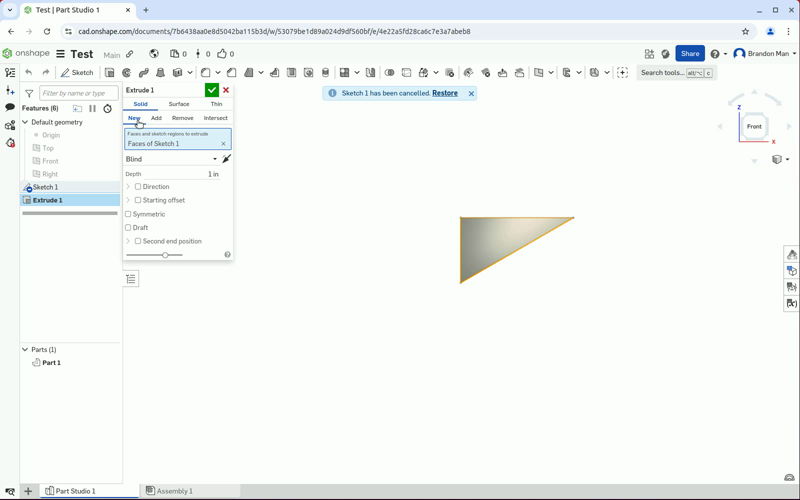
click(137, 120)
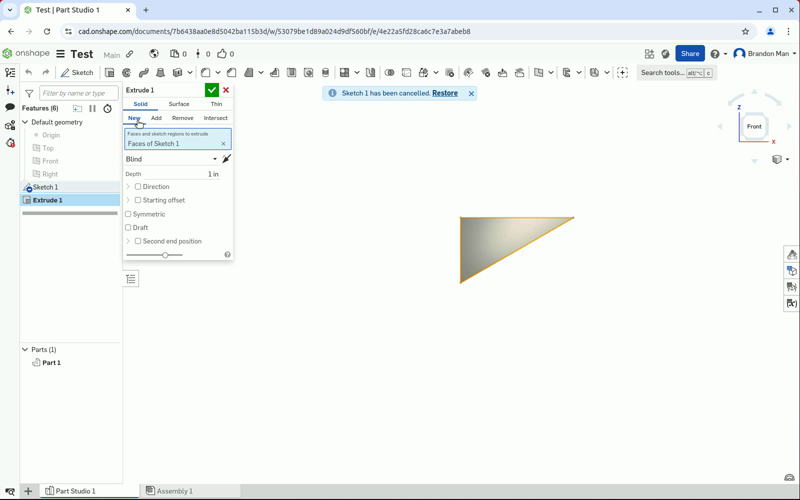
key(tab, 4)
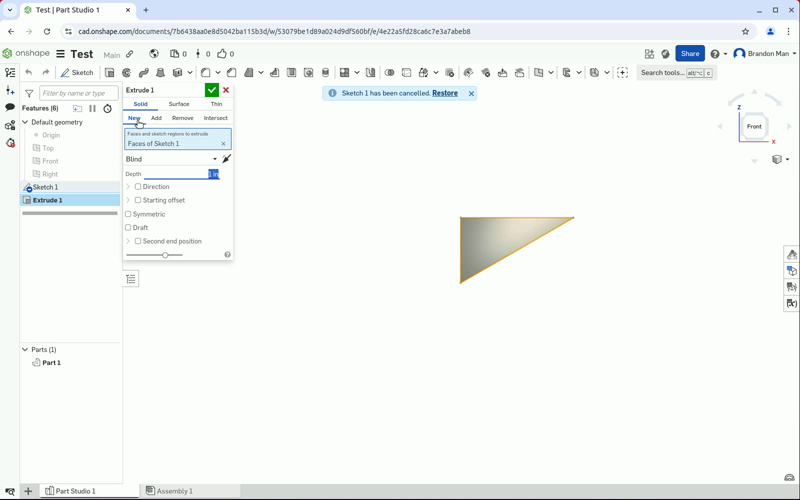
text(8.906)
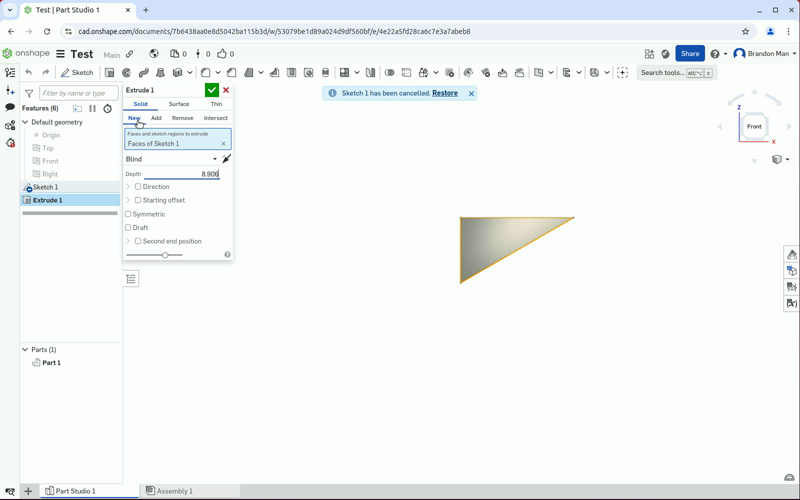
key(enter)
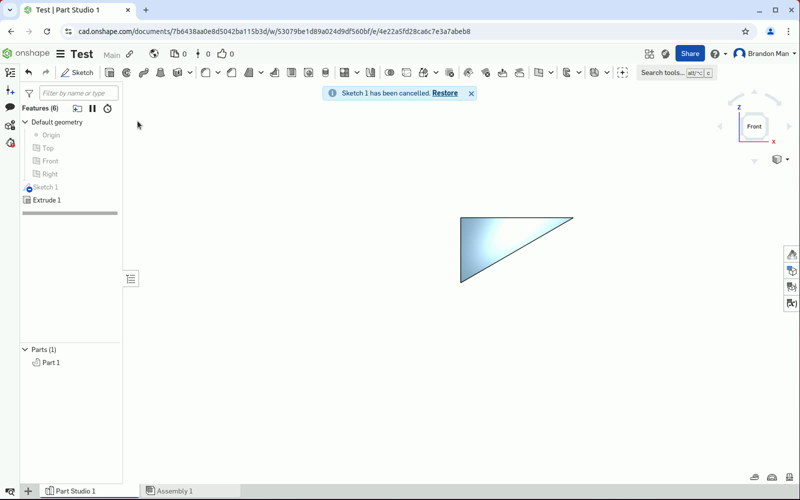
key(shift+h)
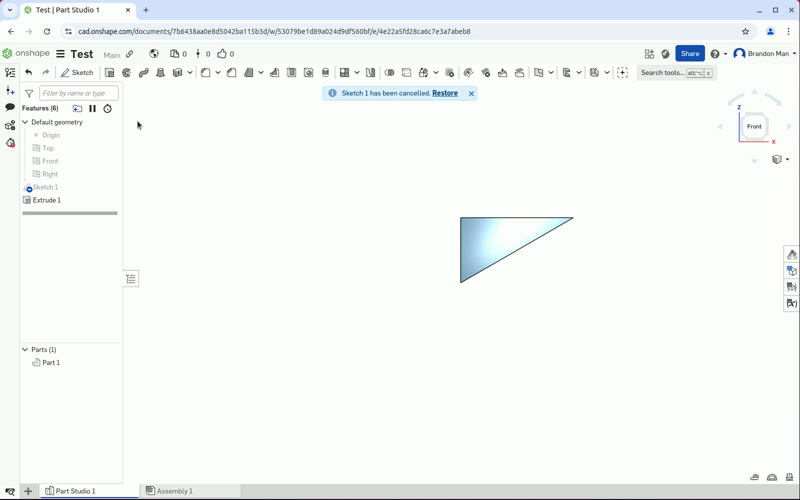
key(shift+h)
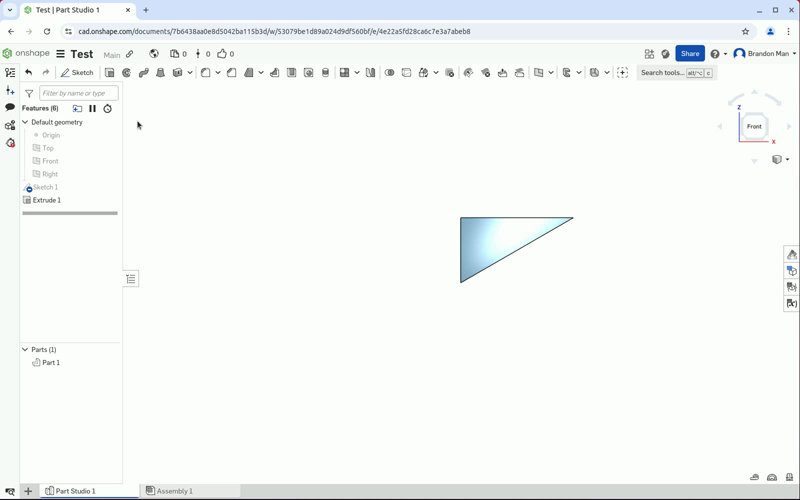
mouse_move(73, 189)
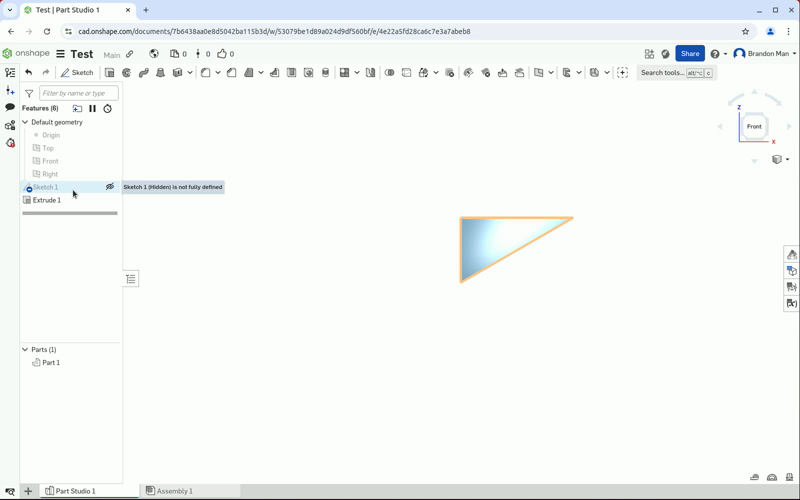
click(73, 189)
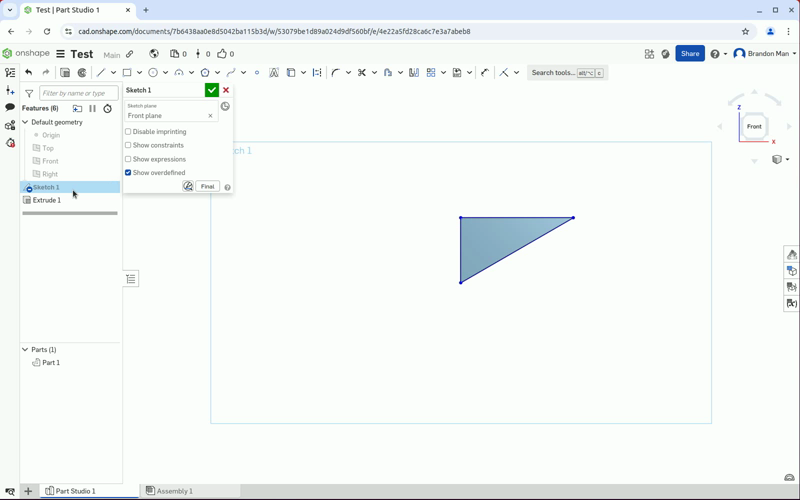
mouse_move(229, 92)
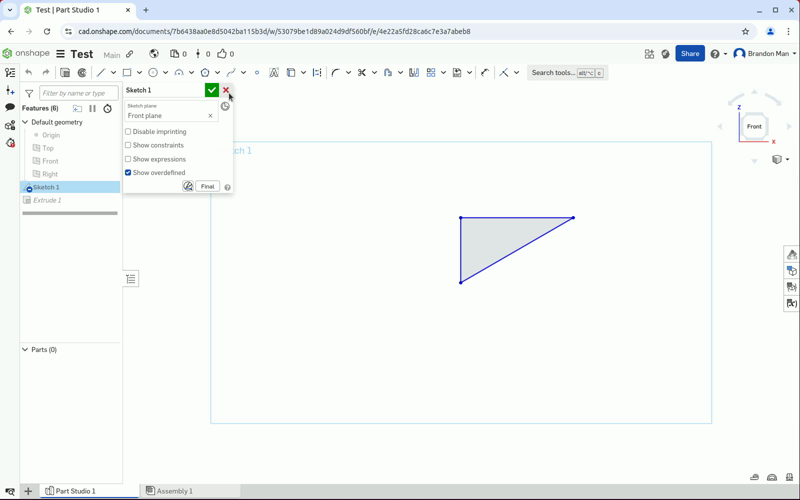
click(229, 92)
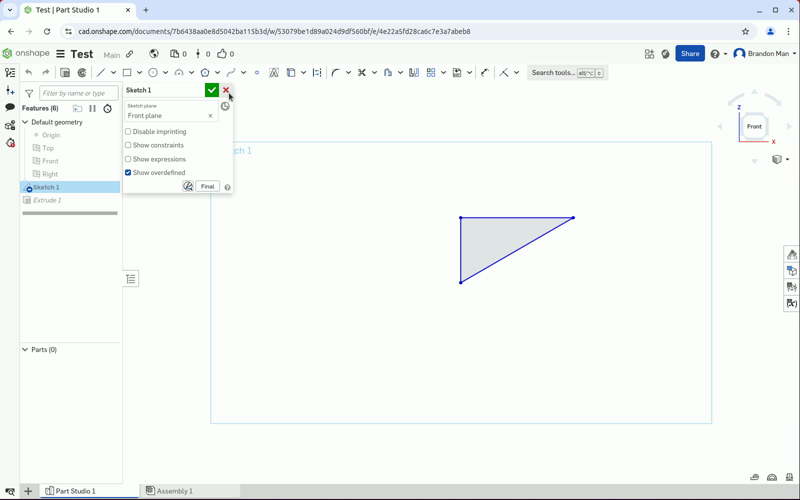
key(shift+s)
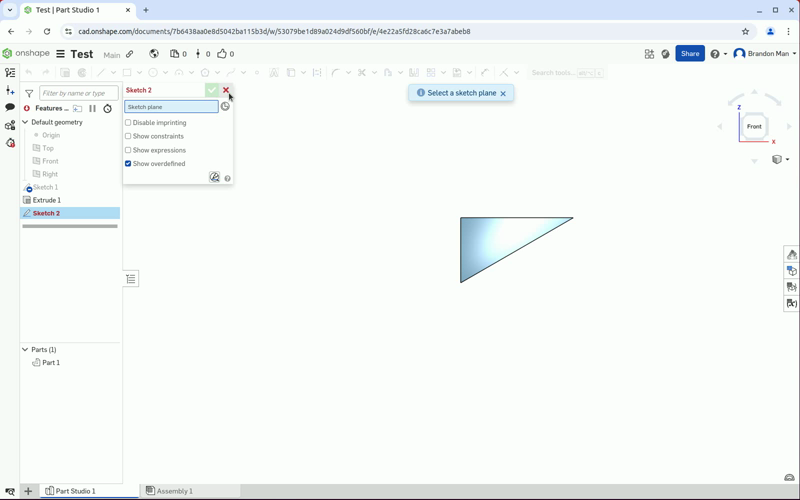
mouse_move(73, 163)
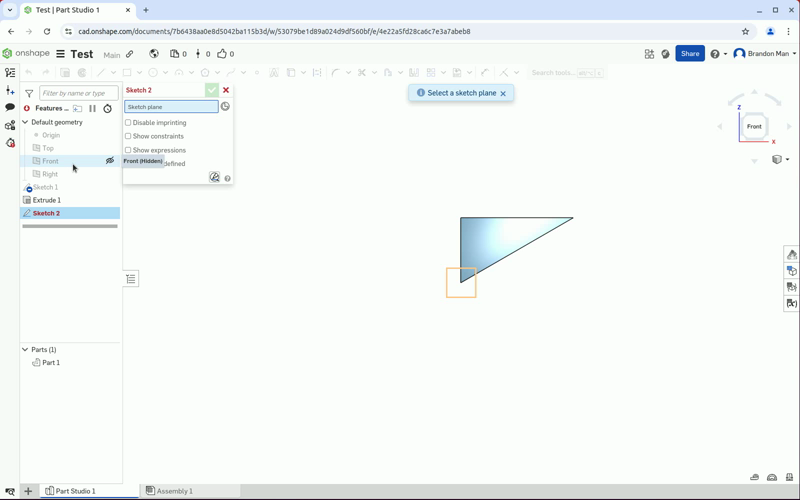
click(73, 163)
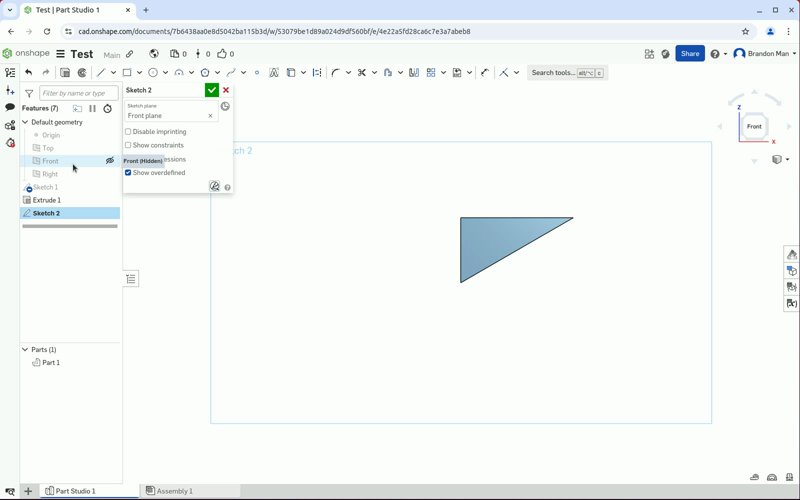
mouse_move(73, 352)
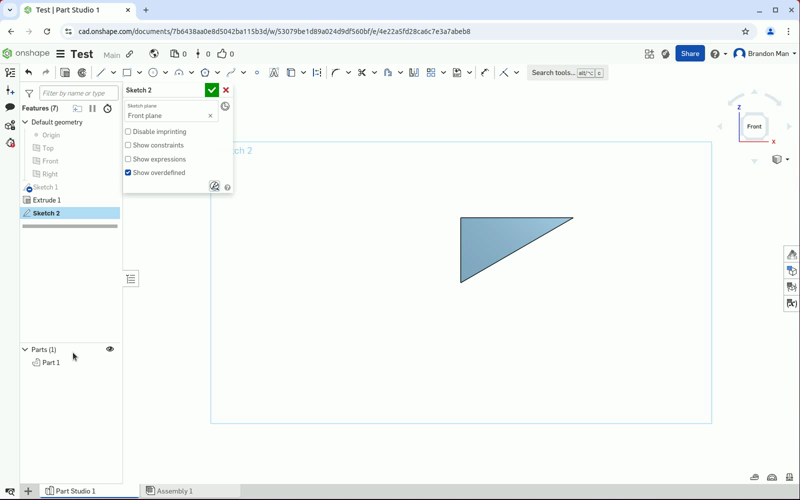
key(y)
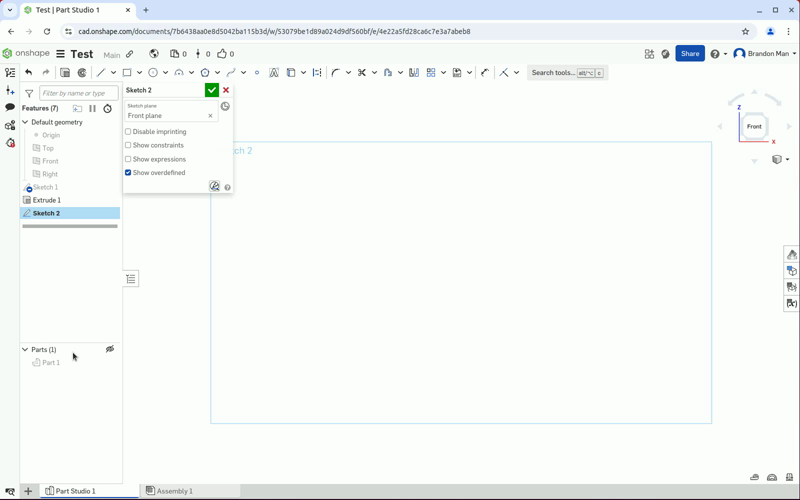
key(l)
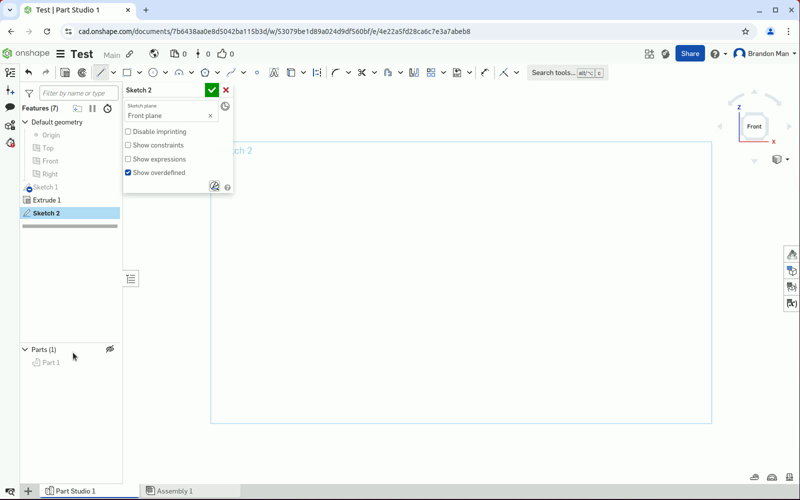
key_down(shift)
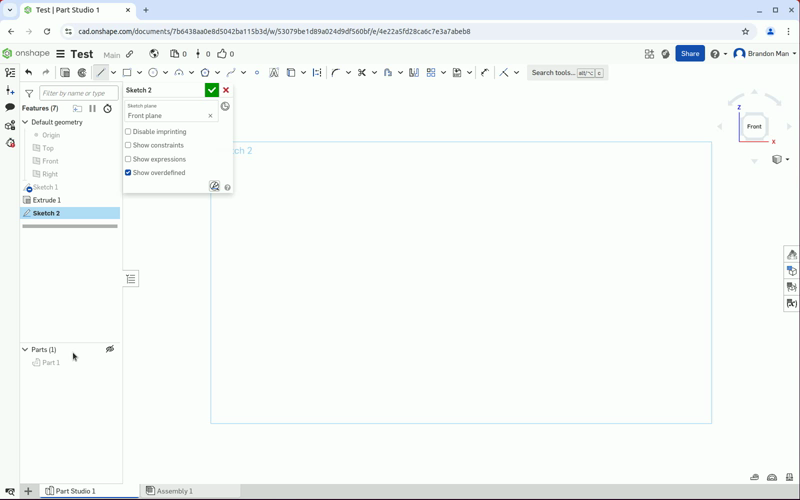
mouse_move(348, 218)
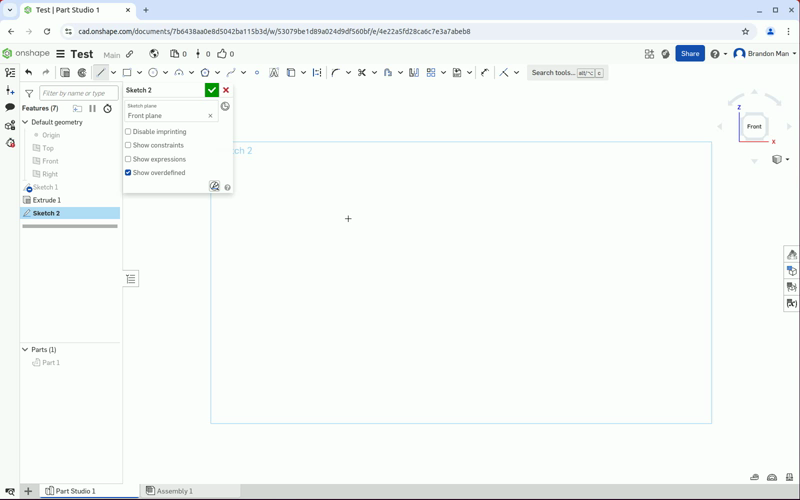
click(348, 218)
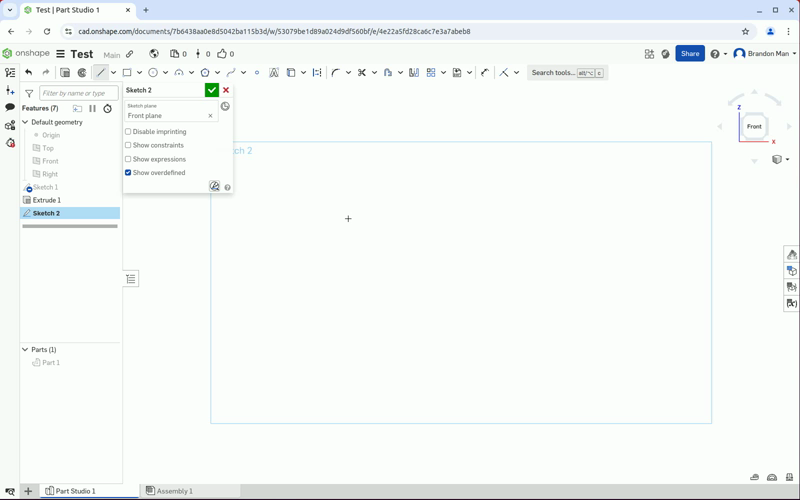
key_up(shift)
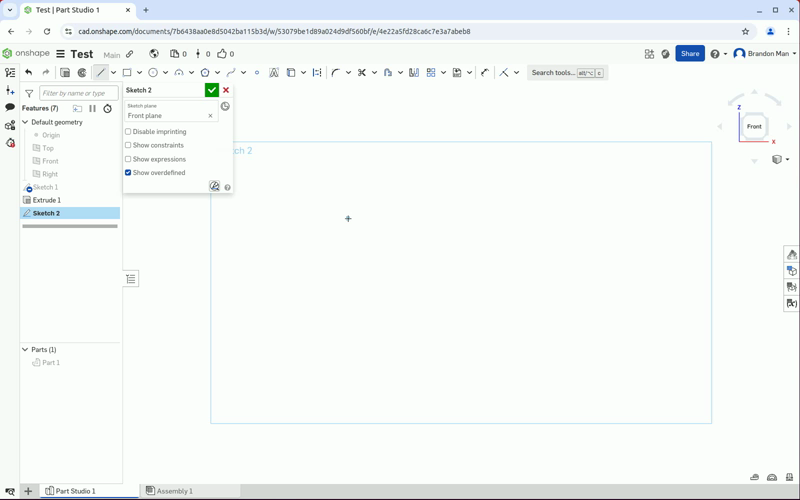
key_down(shift)
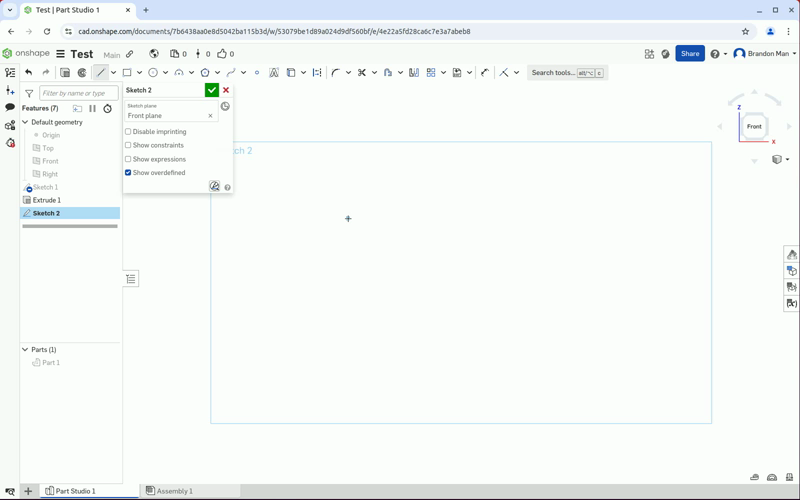
mouse_move(460, 283)
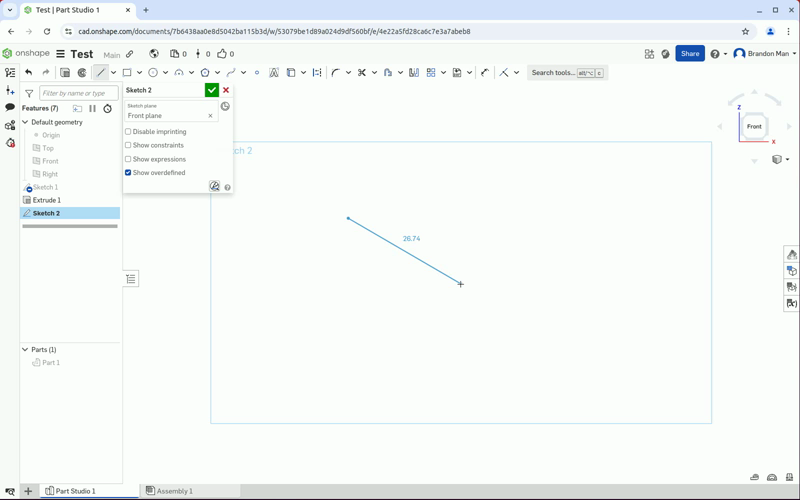
click(460, 283)
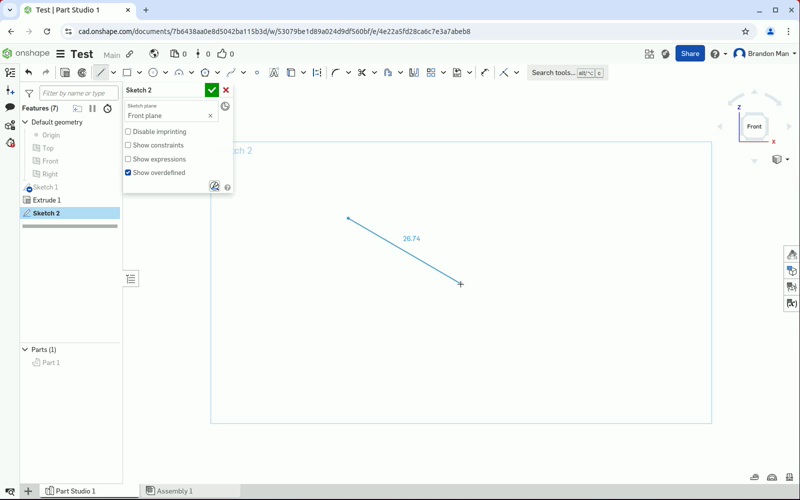
key_up(shift)
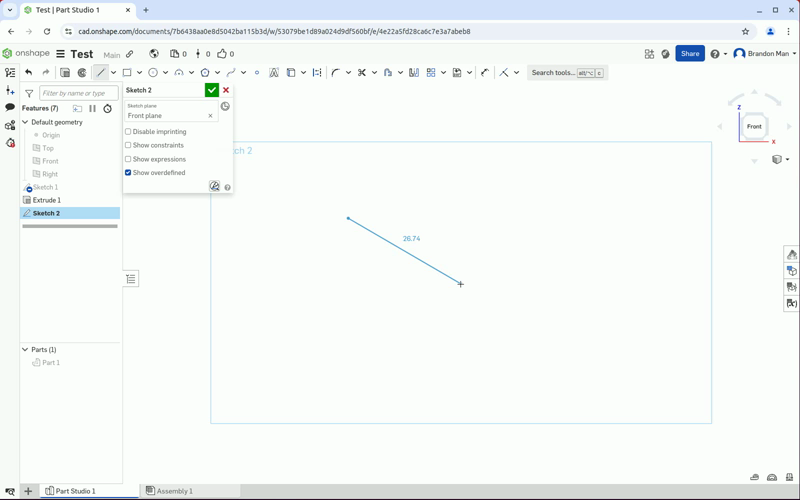
key_down(shift)
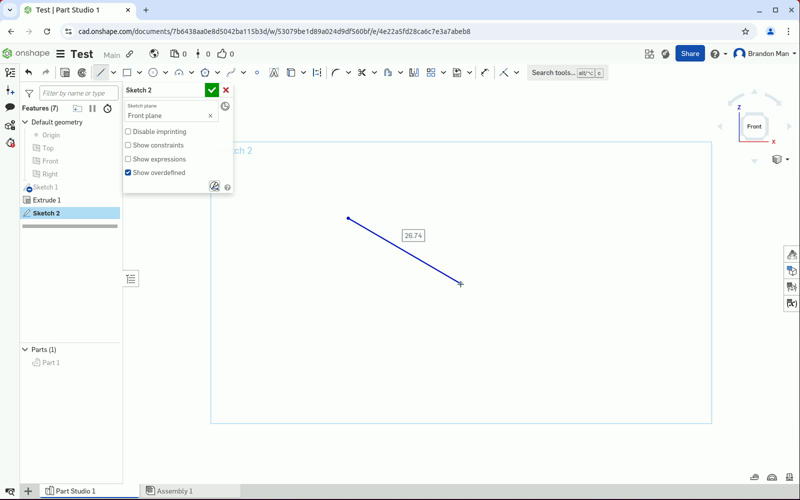
mouse_move(460, 218)
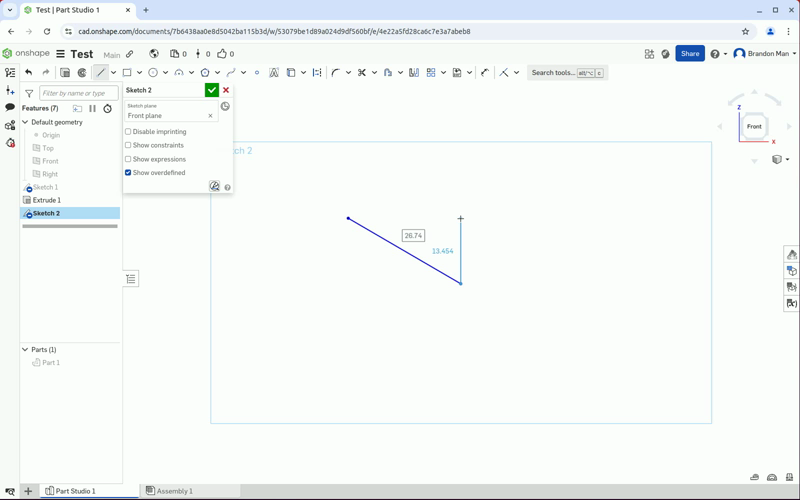
click(460, 218)
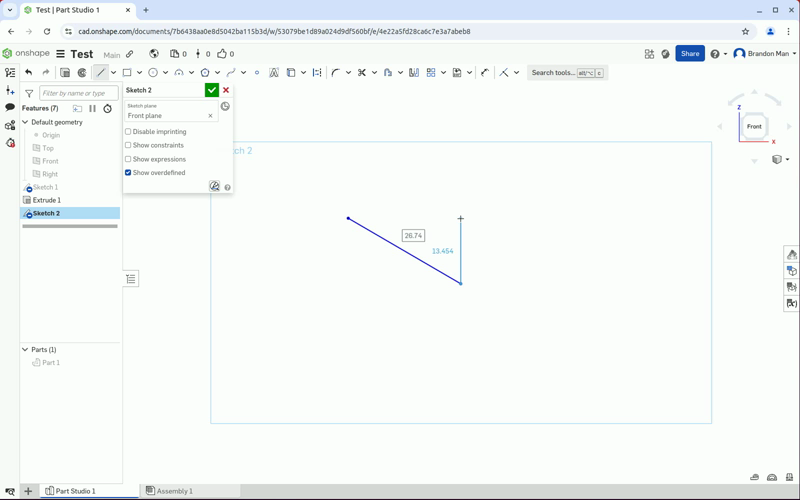
key_up(shift)
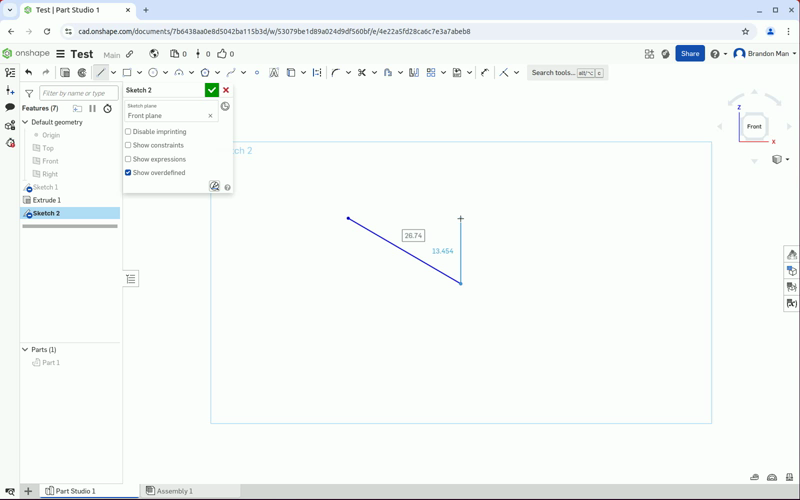
key_down(shift)
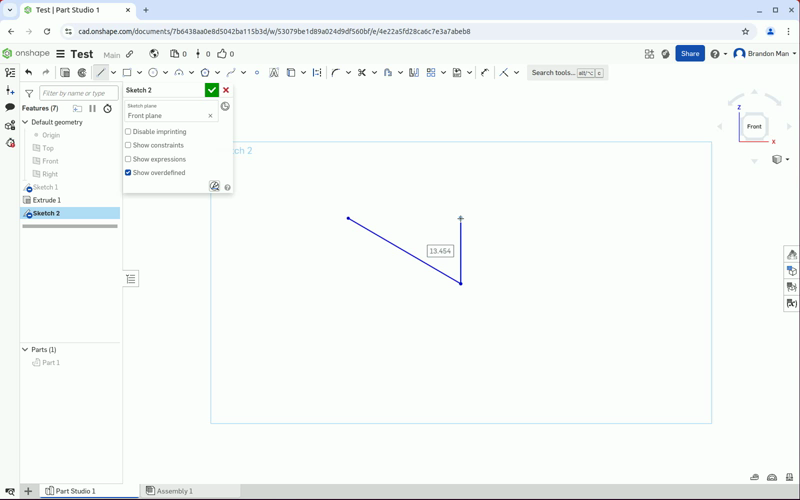
mouse_move(348, 218)
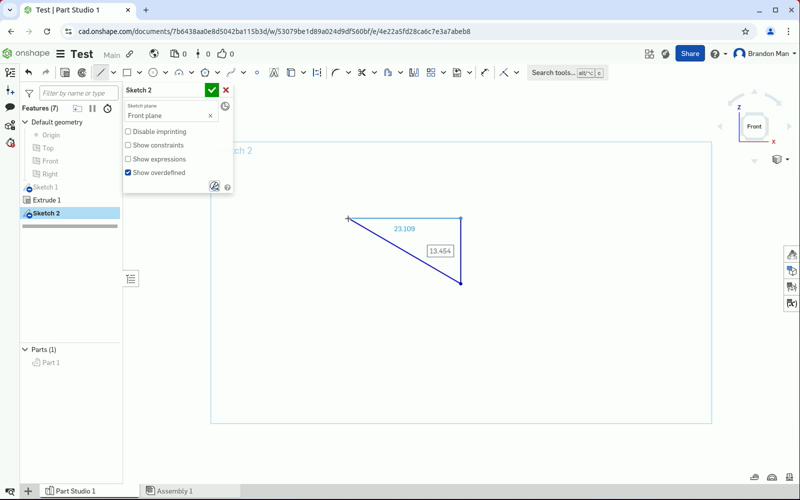
key_up(shift)
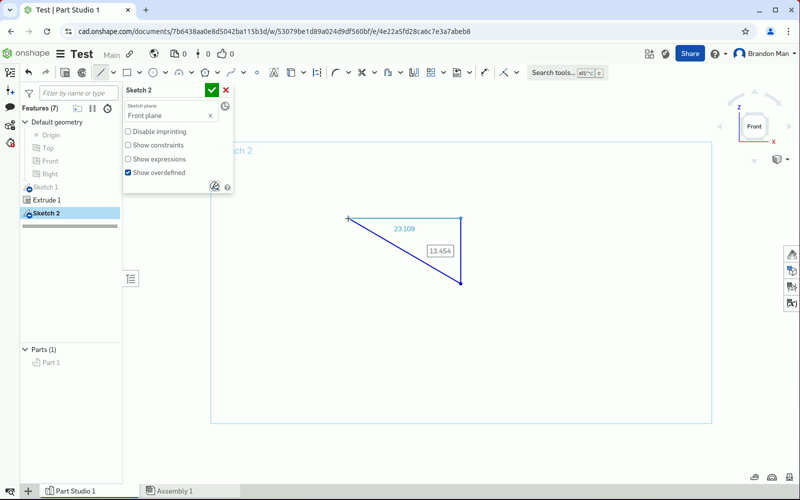
click(348, 218)
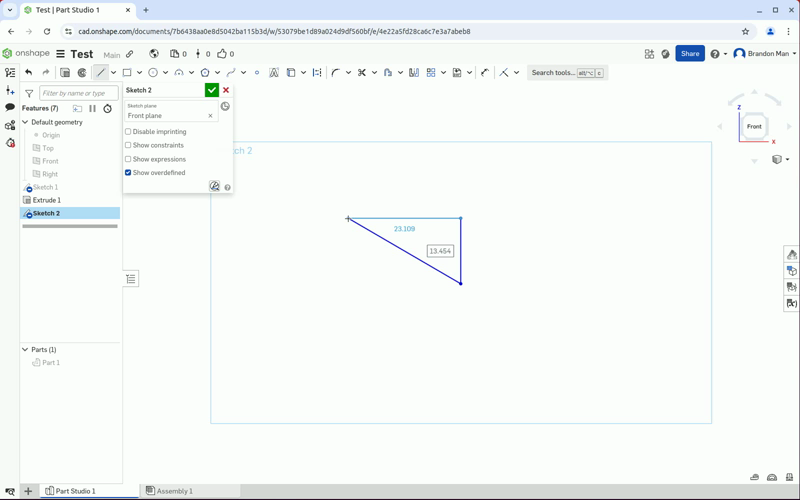
key(esc)
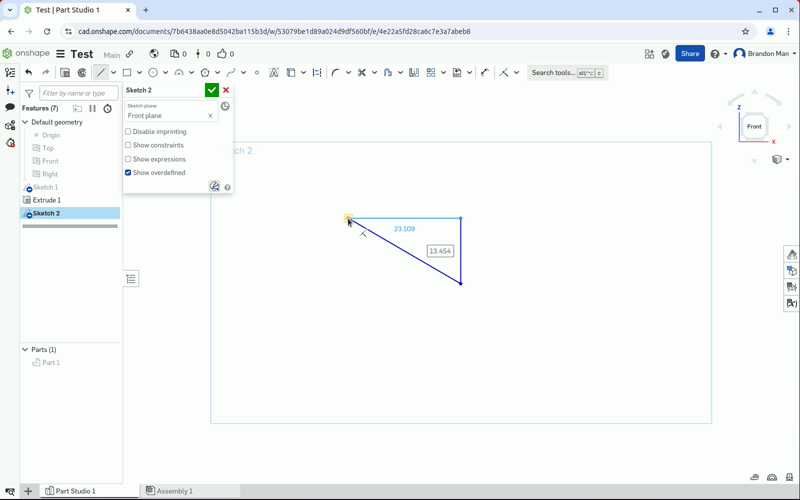
mouse_move(396, 239)
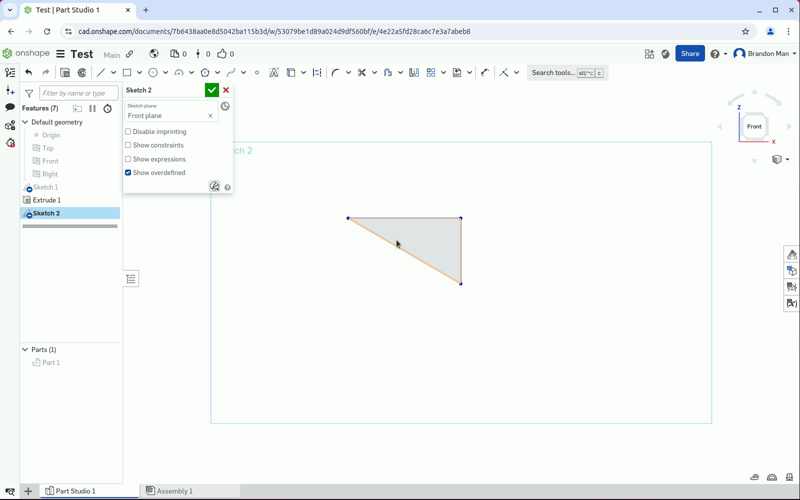
click(396, 239)
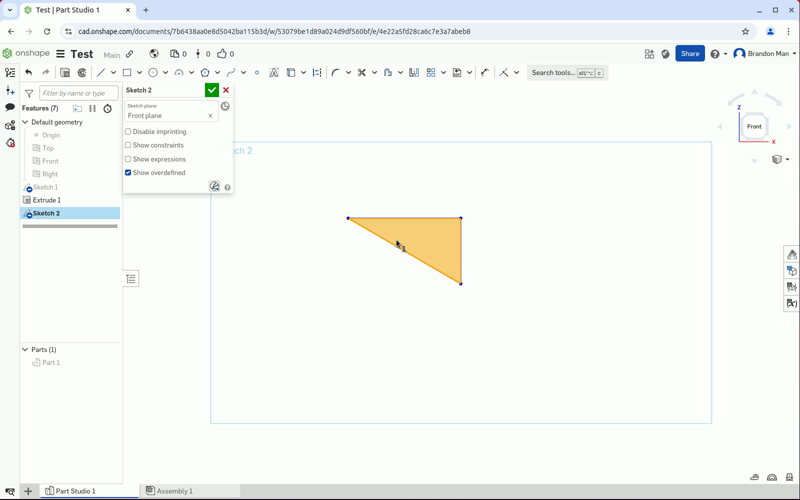
mouse_move(73, 352)
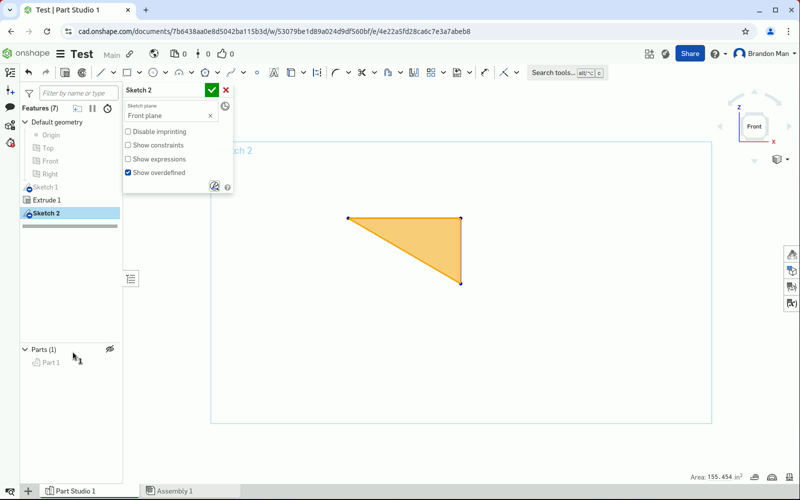
key(shift+y)
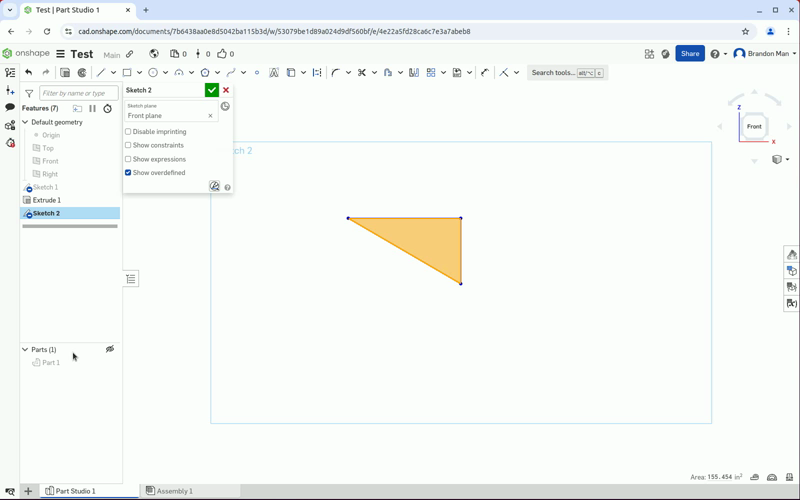
key(shift+e)
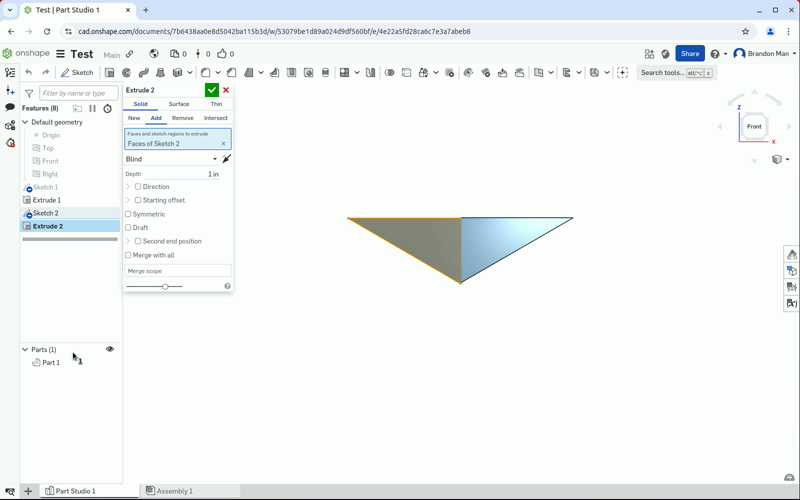
mouse_move(143, 106)
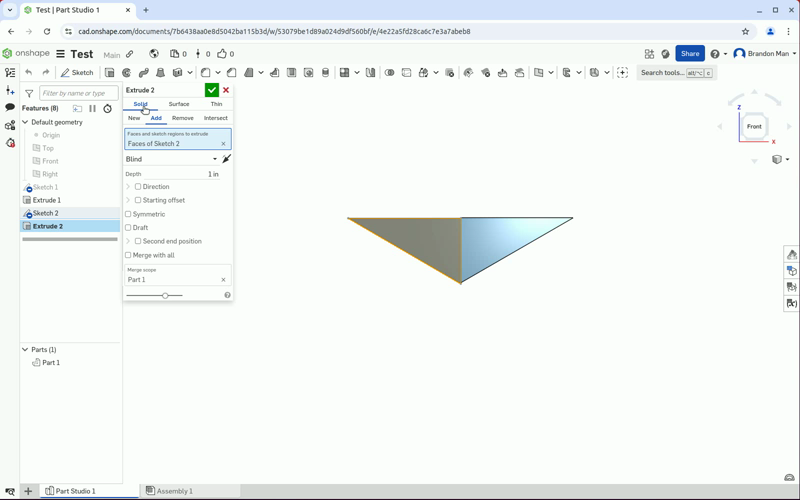
click(143, 106)
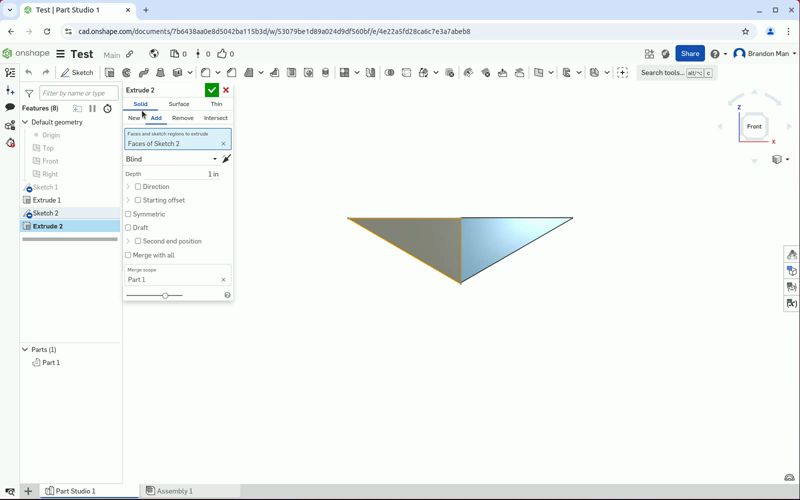
mouse_move(137, 120)
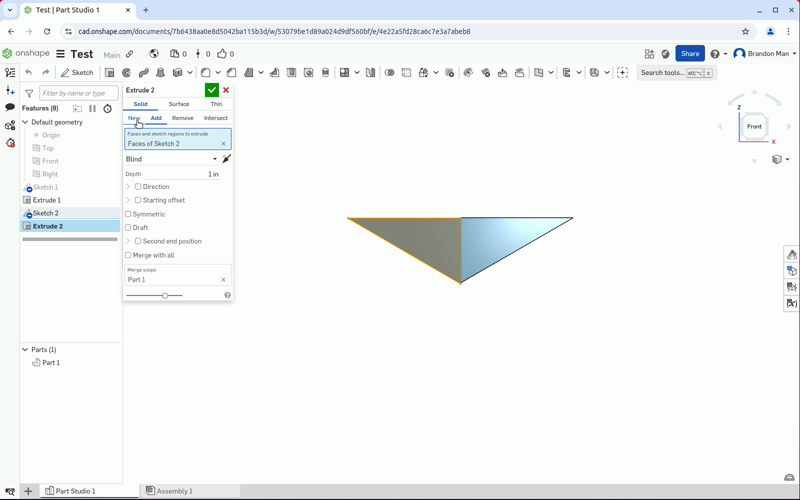
click(137, 120)
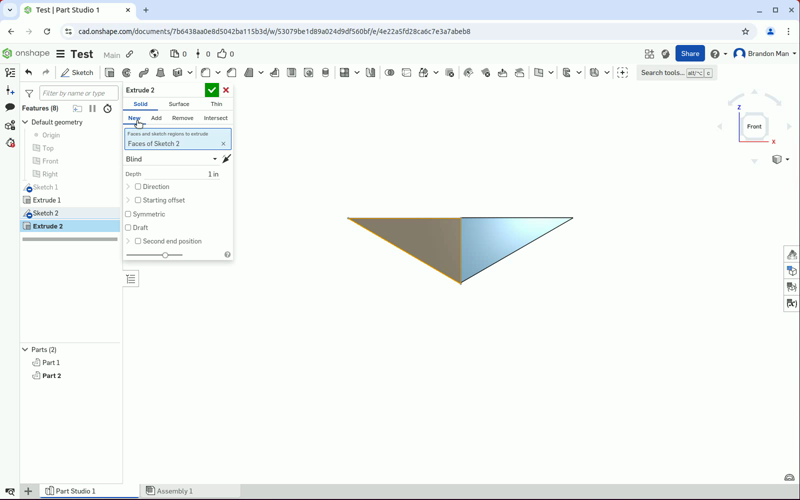
key(tab, 4)
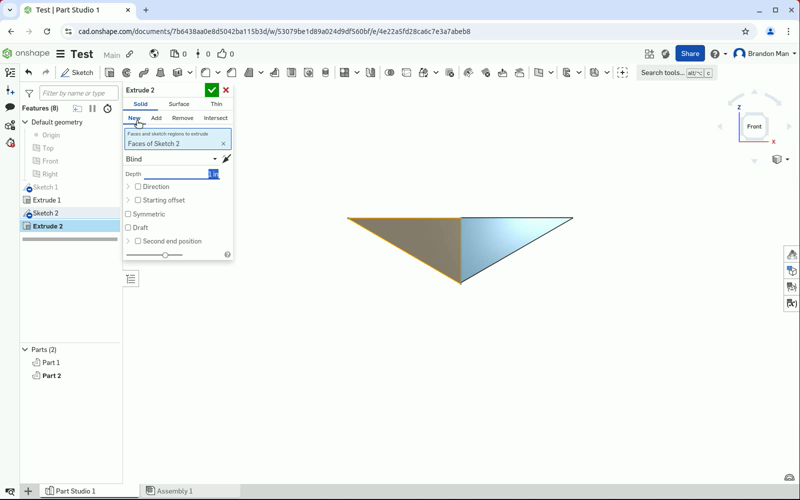
text(8.906)
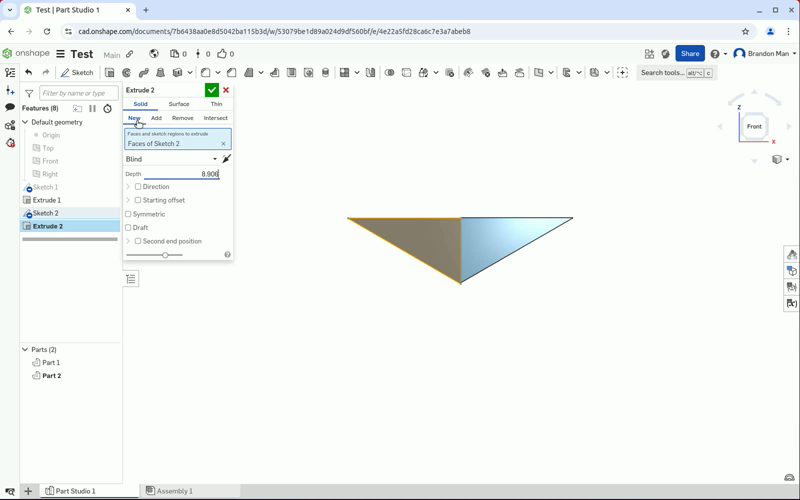
key(enter)
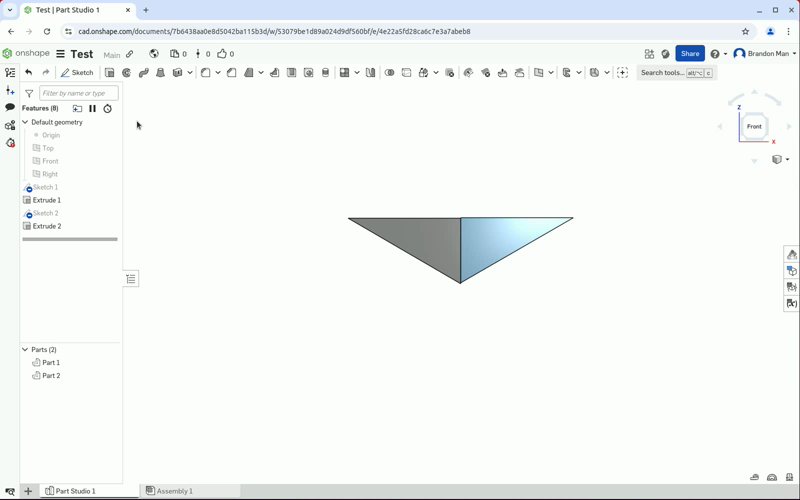
key(shift+h)
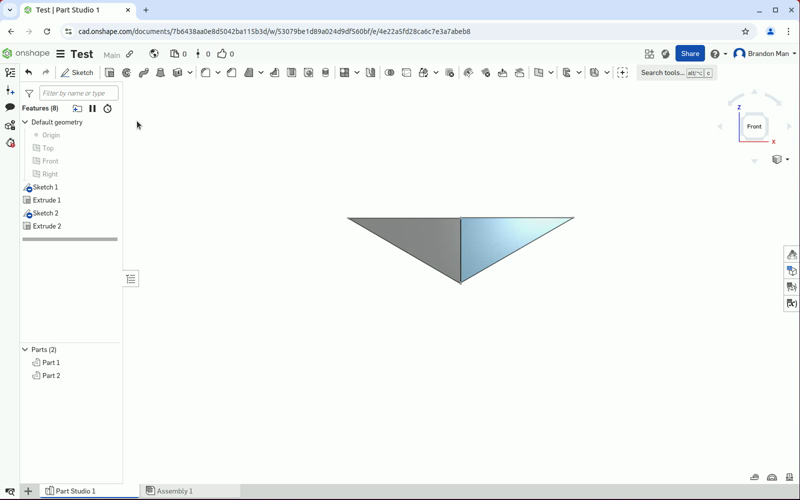
key(shift+h)
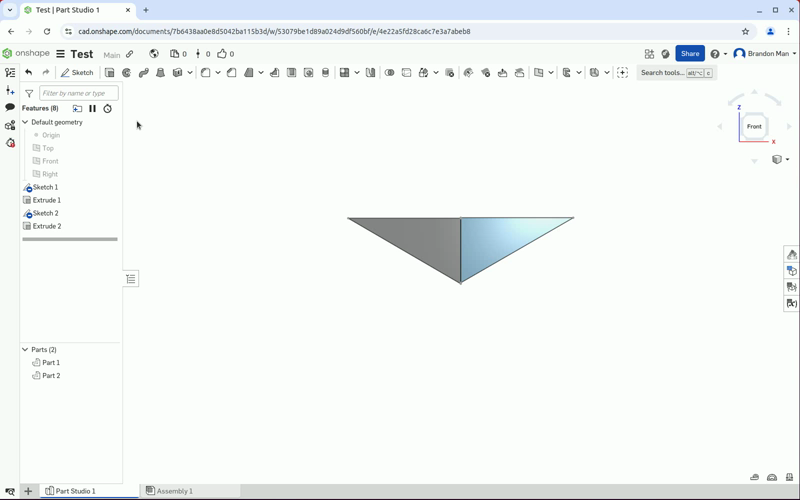
key(shift+7)
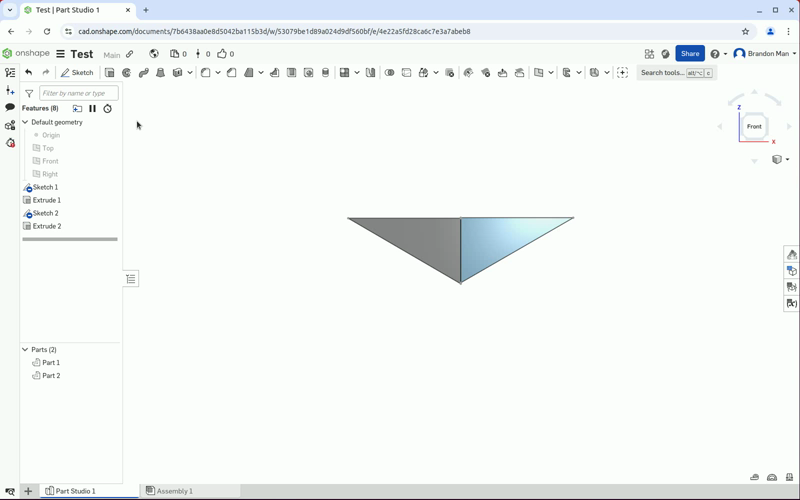
key(left, 2)
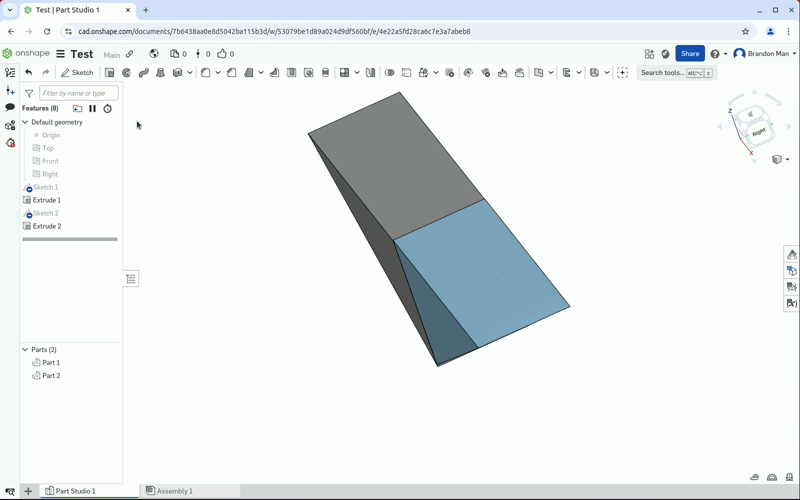
key(down, 2)
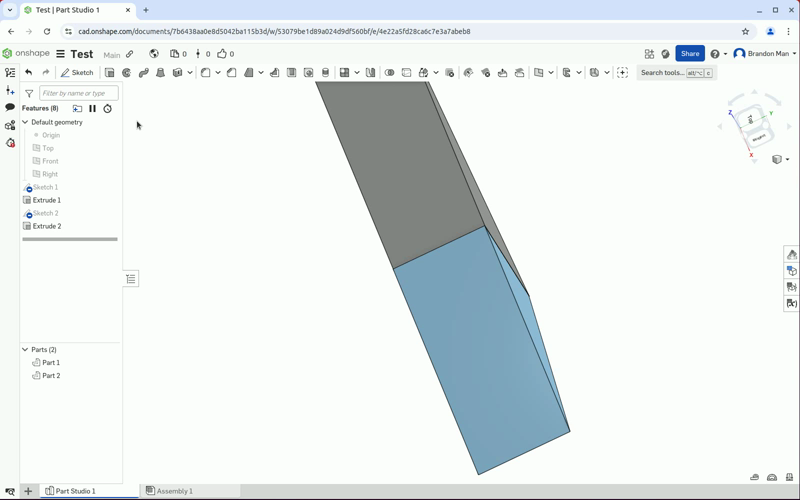
key(up, 2)
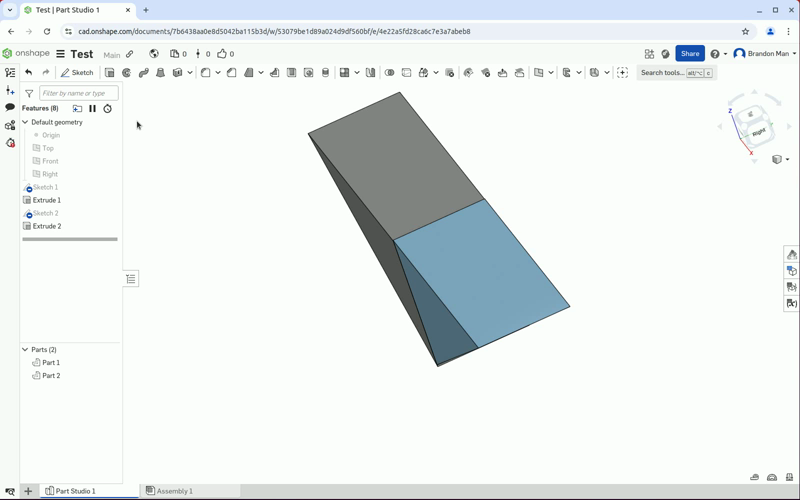
key(right, 2)
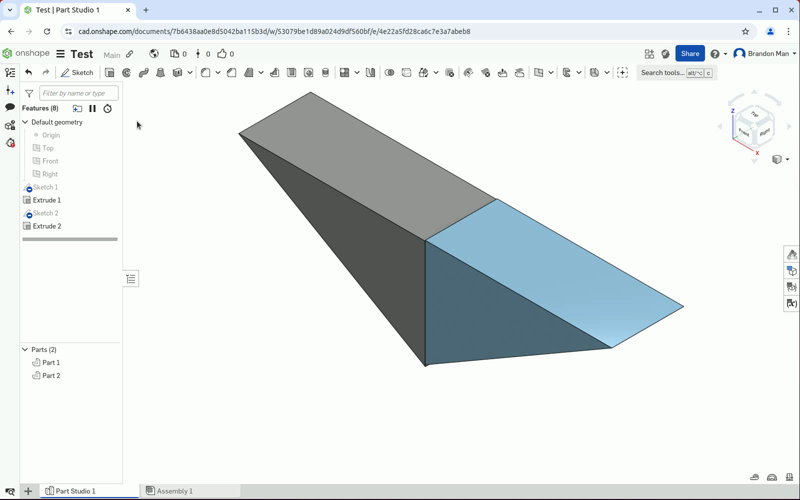
mouse_move(73, 189)
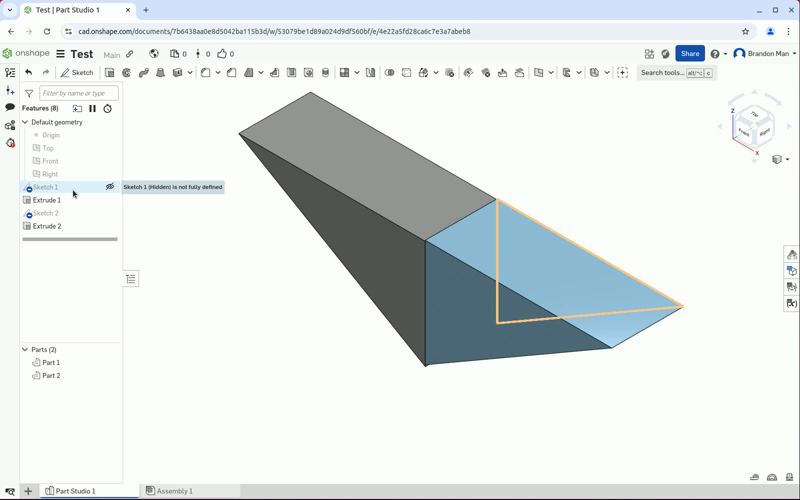
click(73, 189)